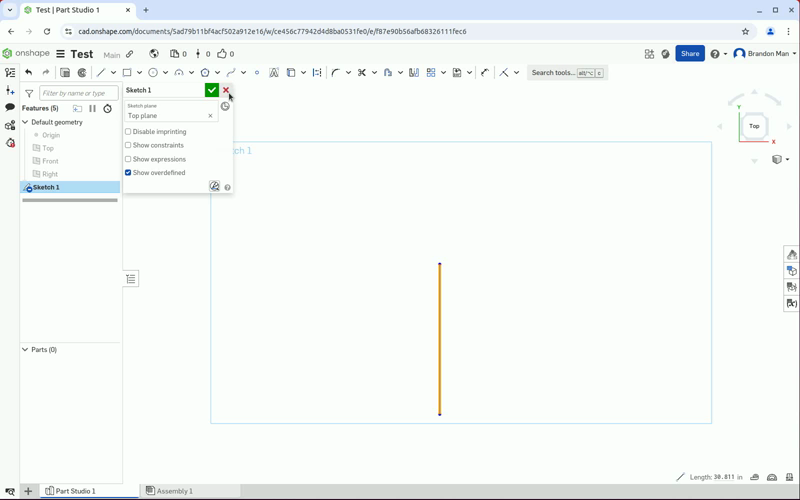
key(shift+h)
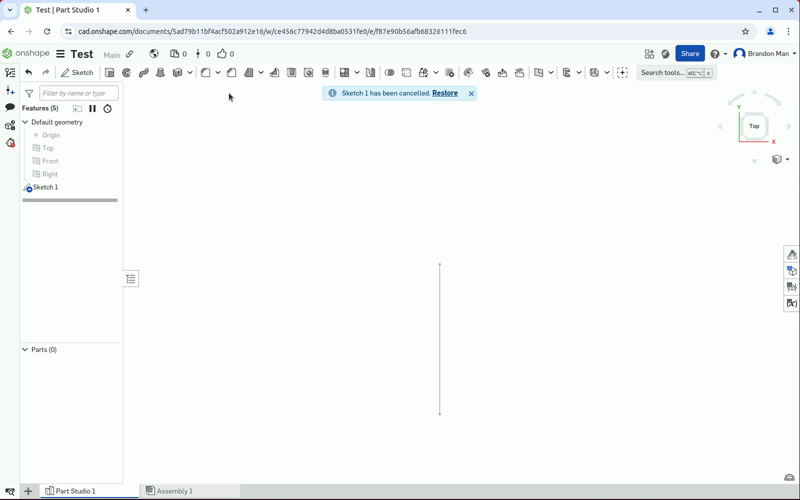
key(shift+s)
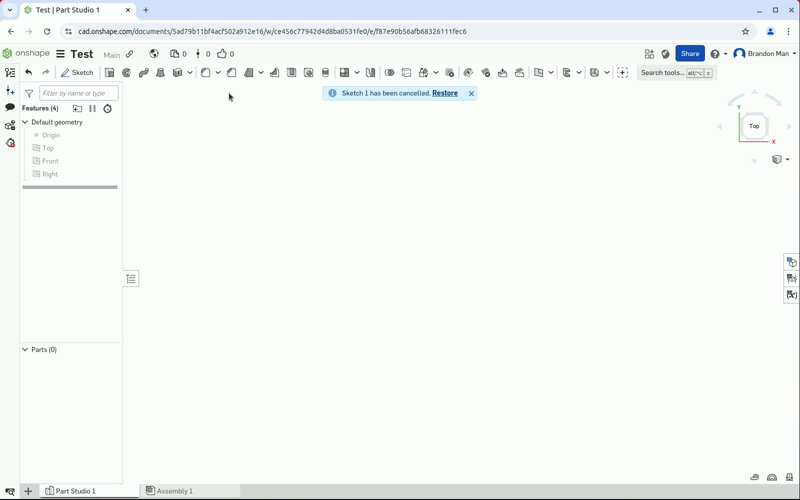
mouse_move(73, 150)
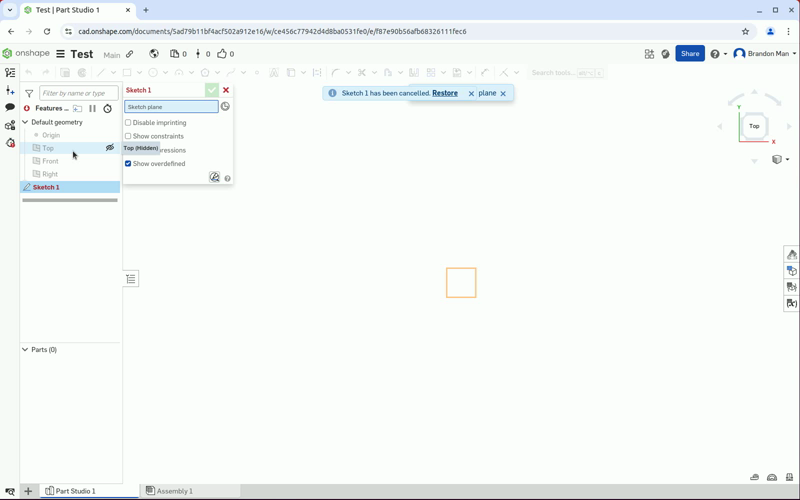
click(73, 150)
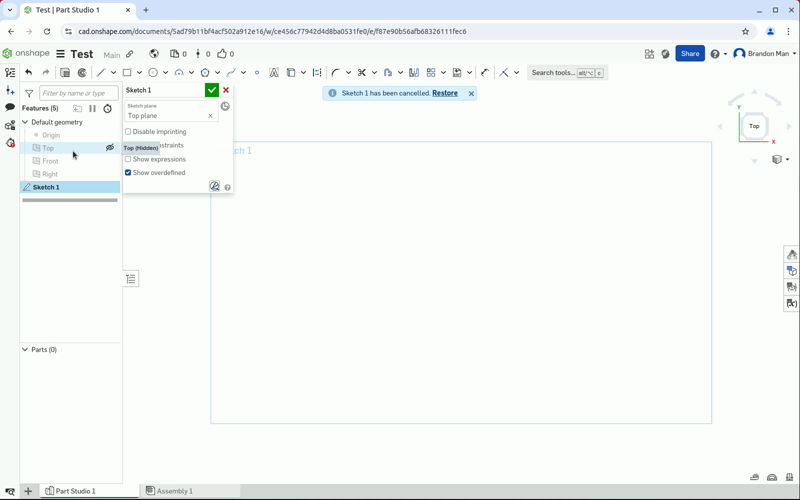
mouse_move(73, 352)
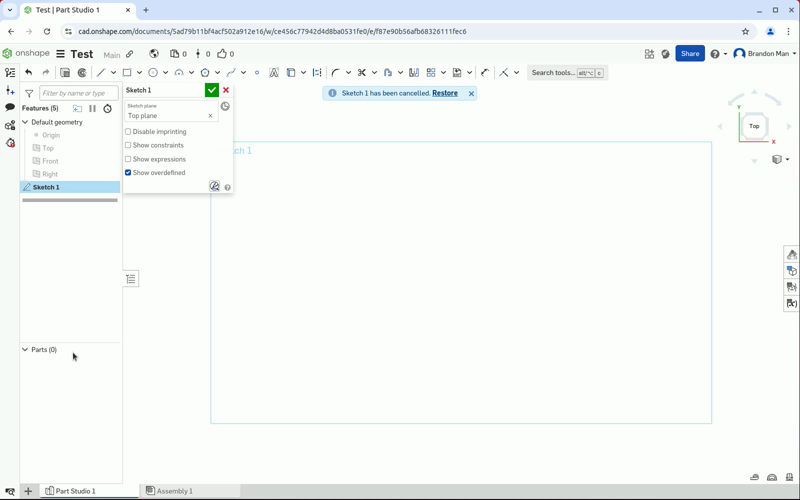
key(y)
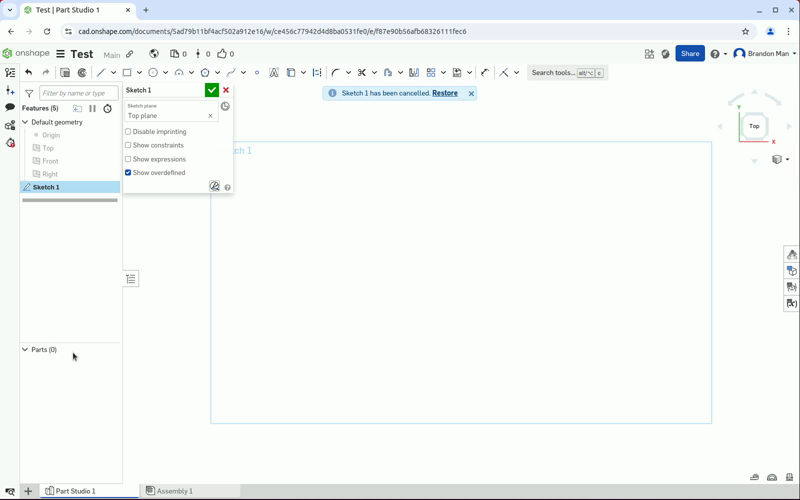
key(l)
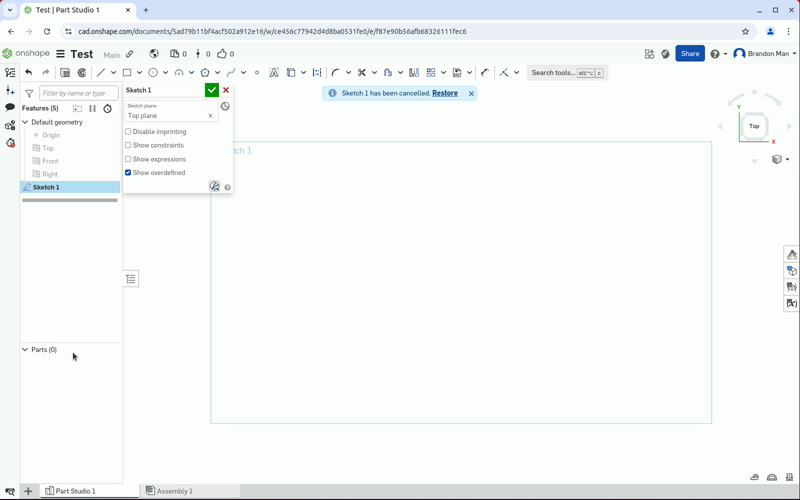
key_down(shift)
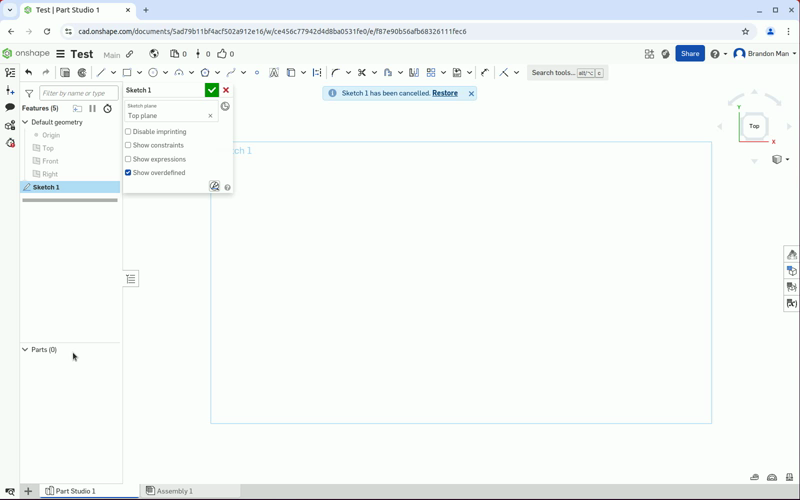
mouse_move(348, 311)
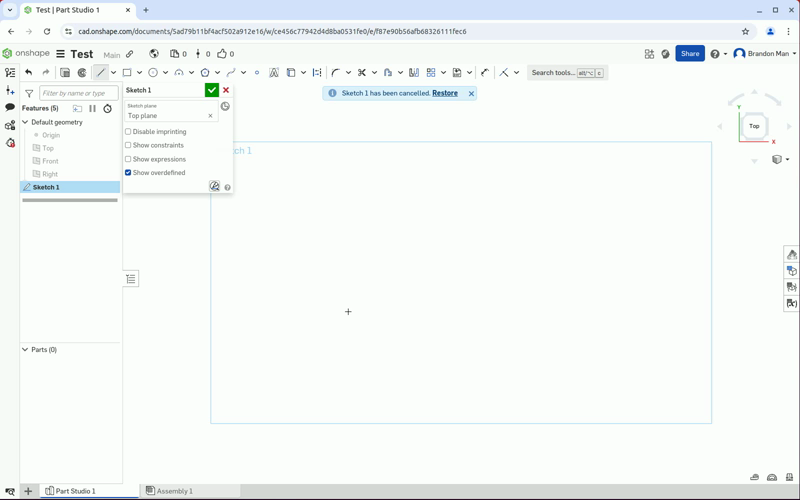
click(348, 311)
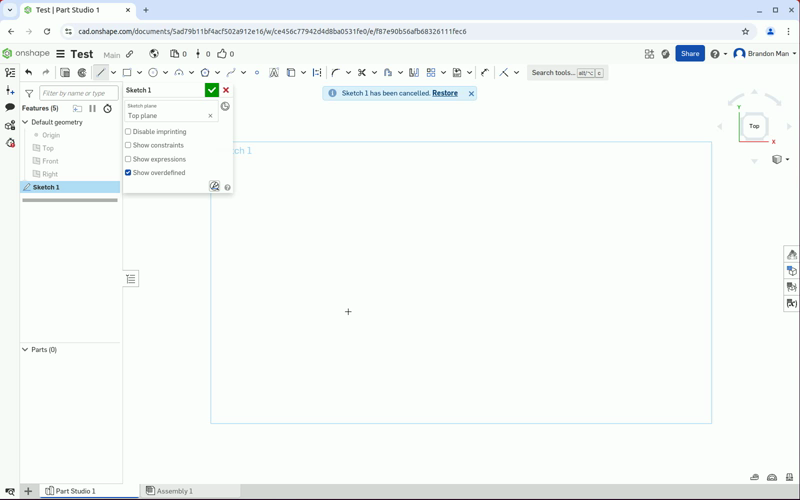
key_up(shift)
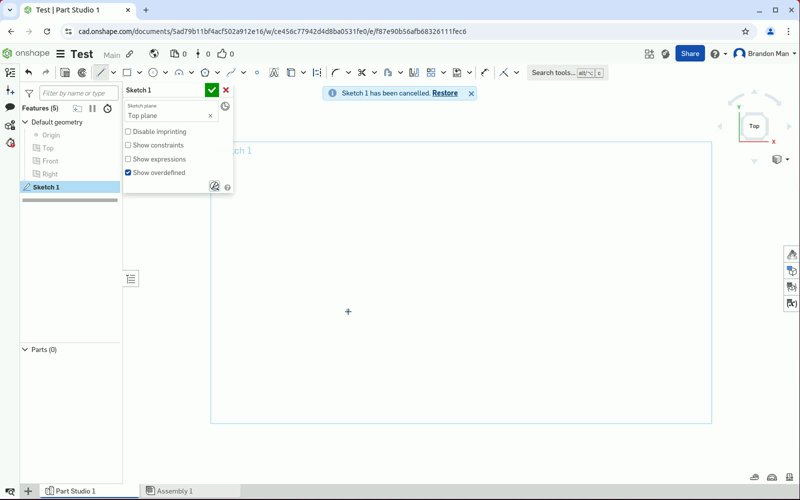
key_down(shift)
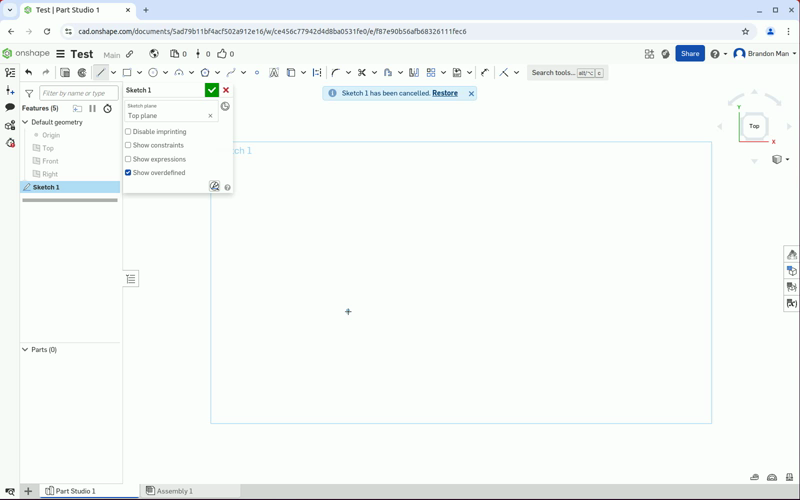
mouse_move(572, 311)
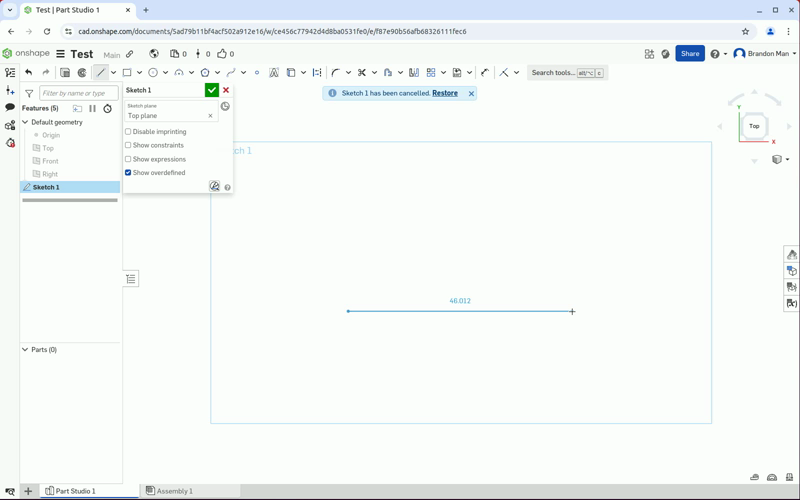
click(572, 311)
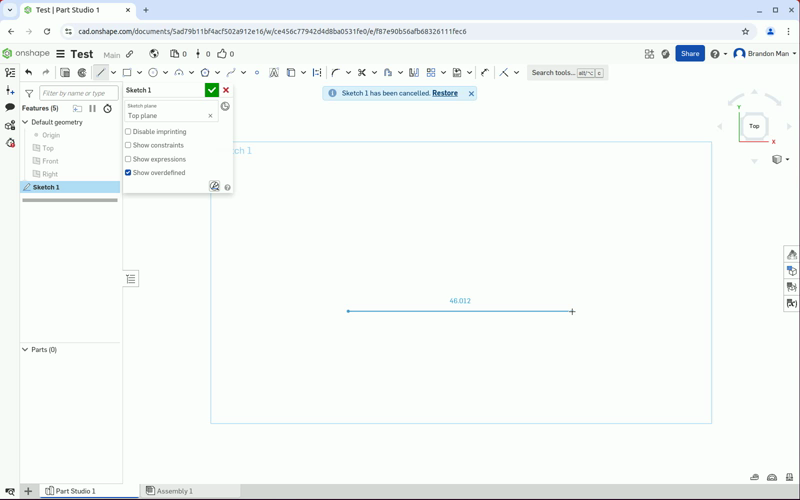
key_up(shift)
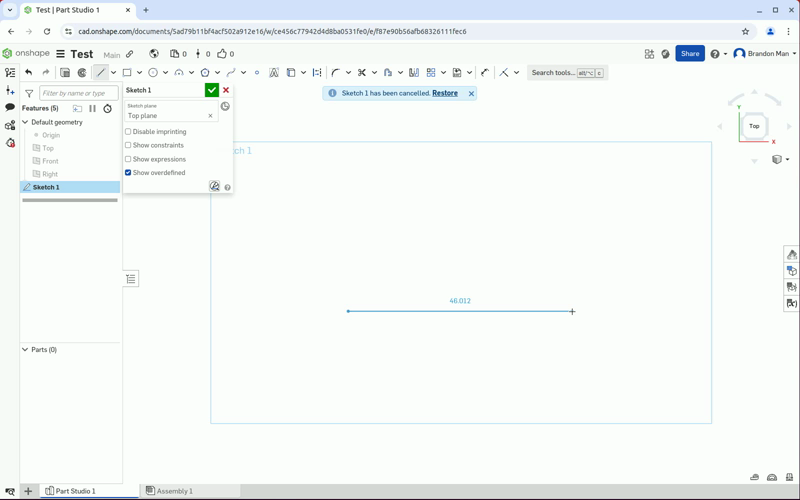
key_down(shift)
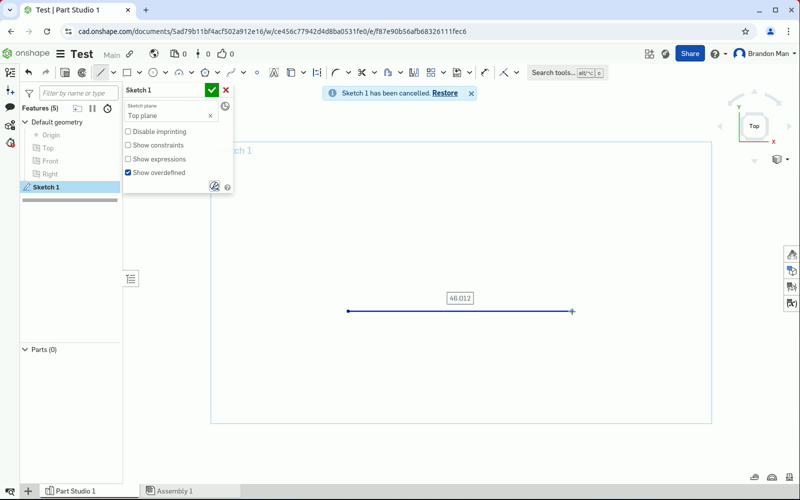
mouse_move(589, 311)
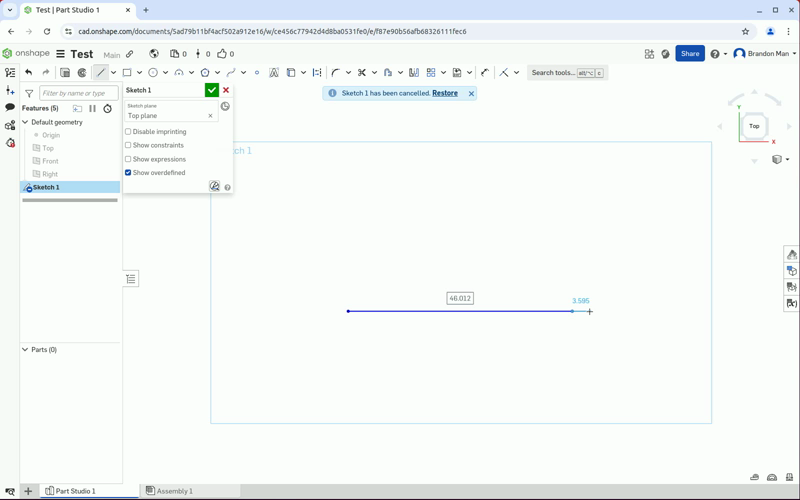
mouse_move(572, 256)
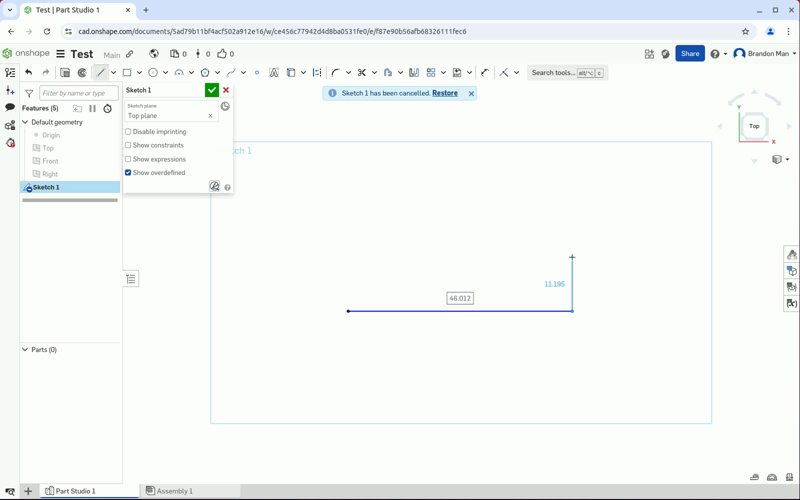
click(572, 256)
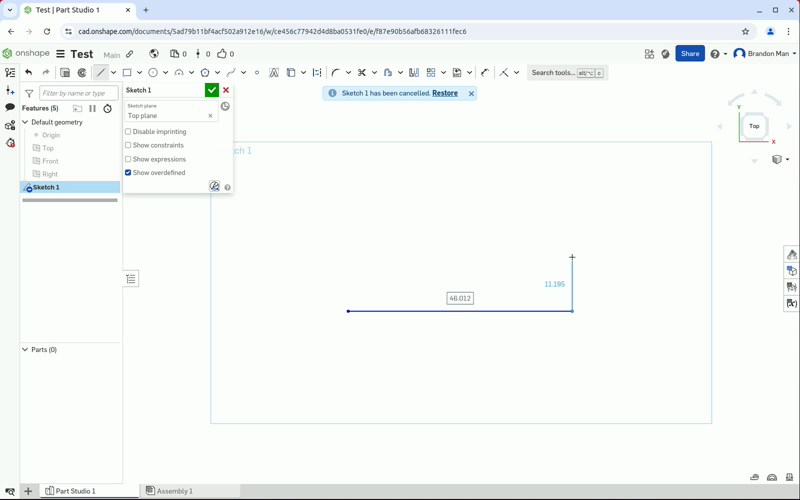
key_up(shift)
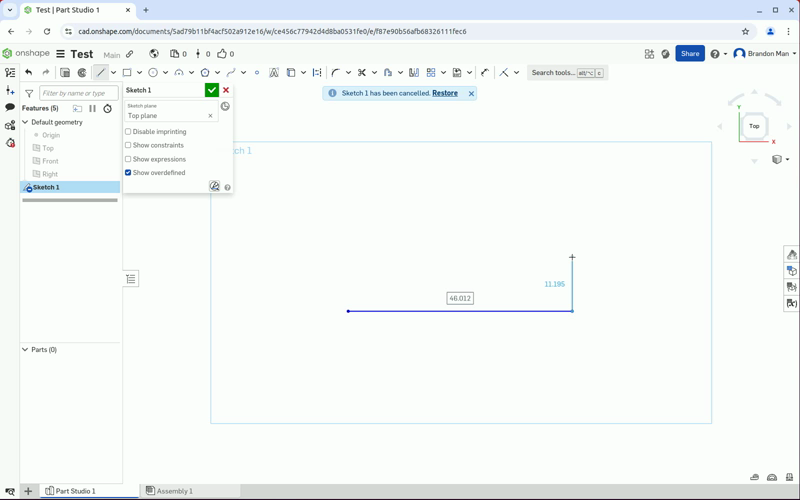
key_down(shift)
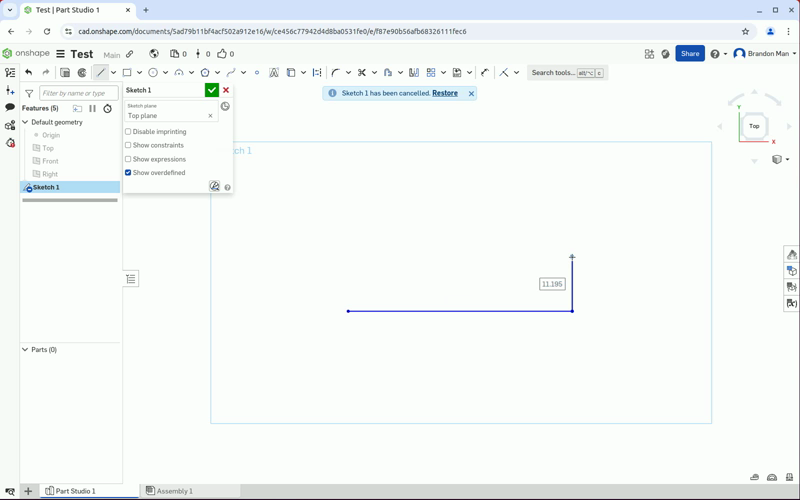
mouse_move(348, 256)
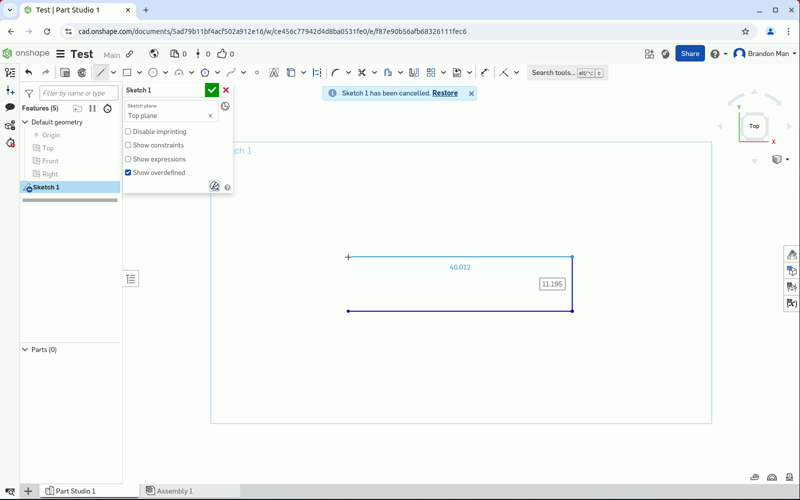
click(348, 256)
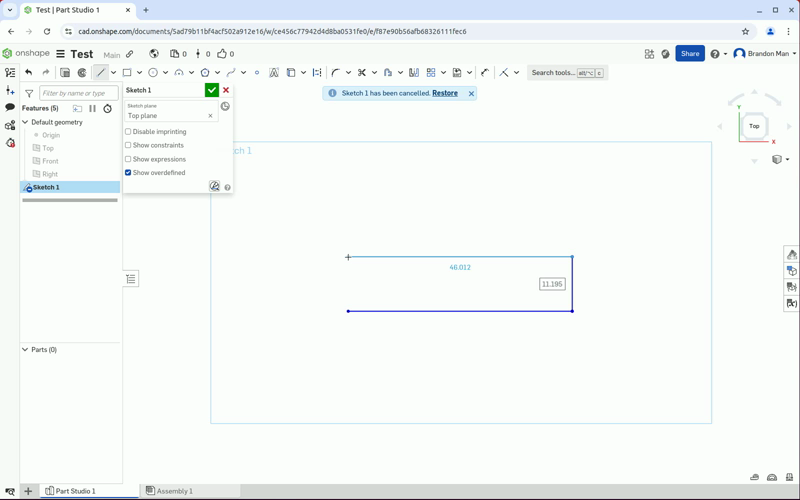
key_up(shift)
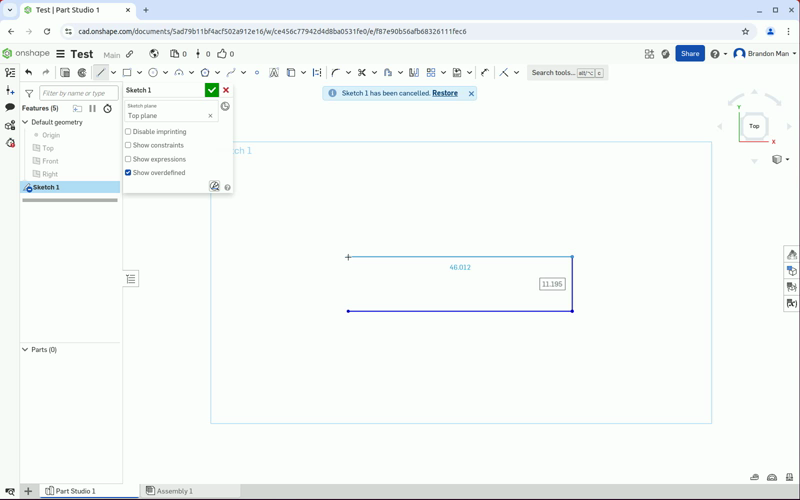
mouse_move(378, 256)
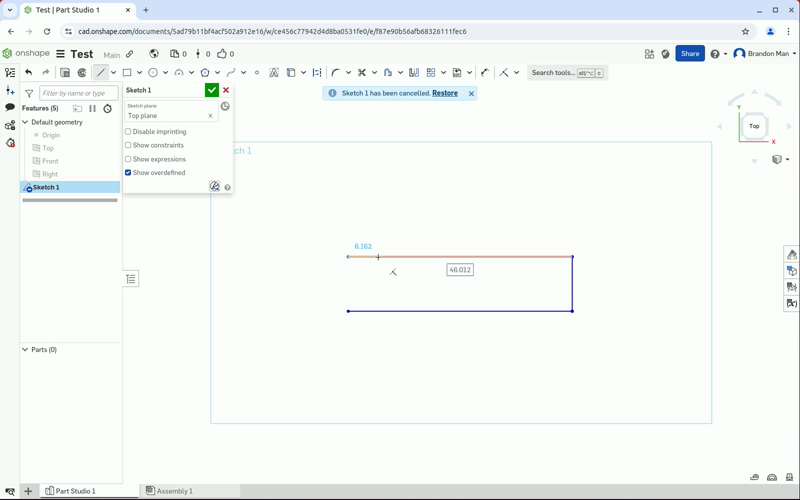
key_down(shift)
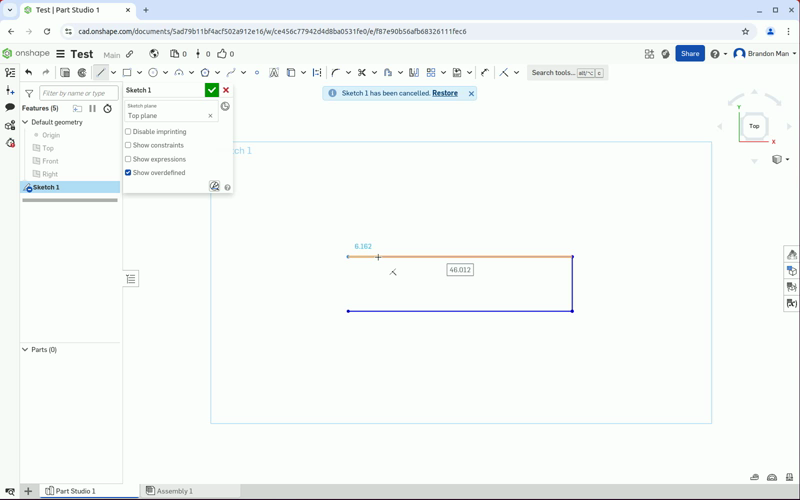
mouse_move(348, 311)
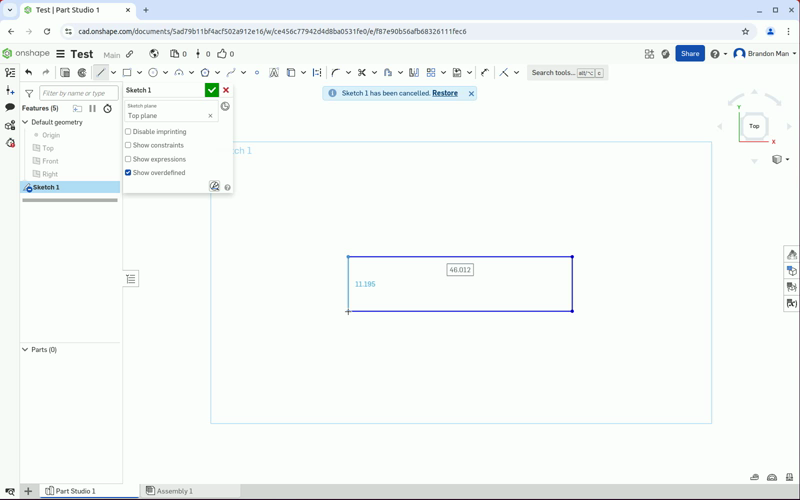
key_up(shift)
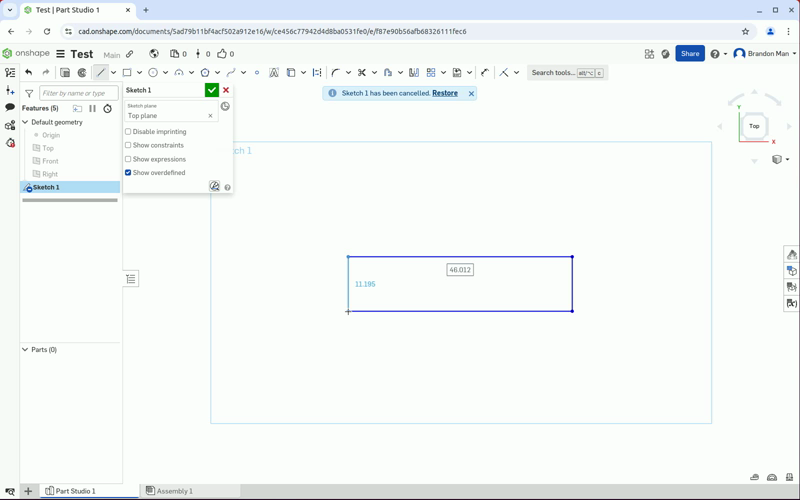
click(348, 311)
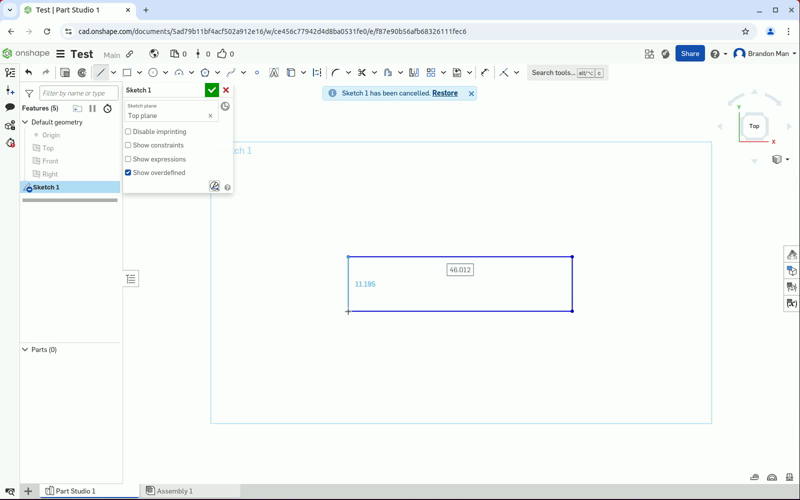
key(esc)
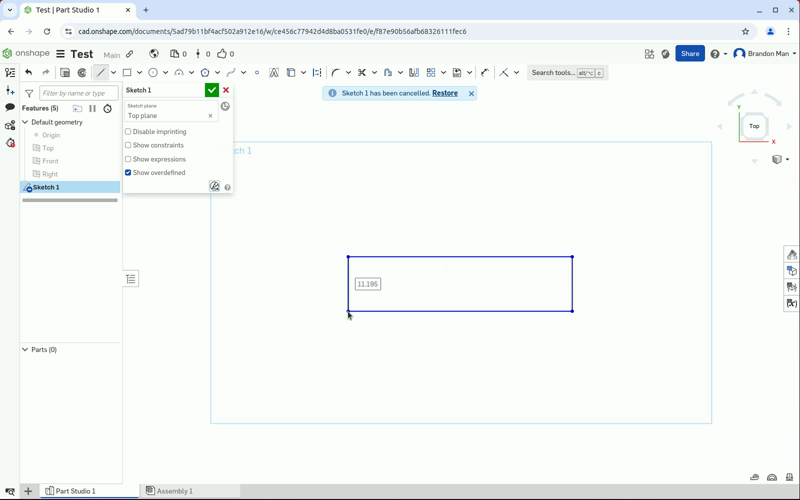
key(l)
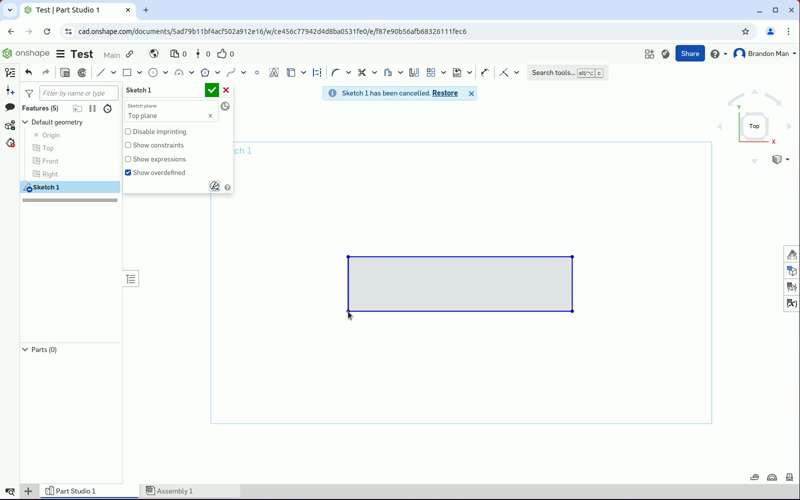
key_down(shift)
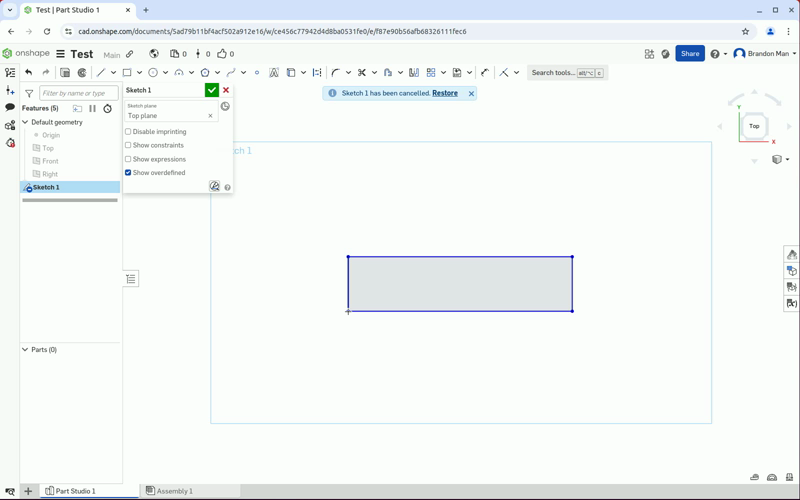
mouse_move(402, 294)
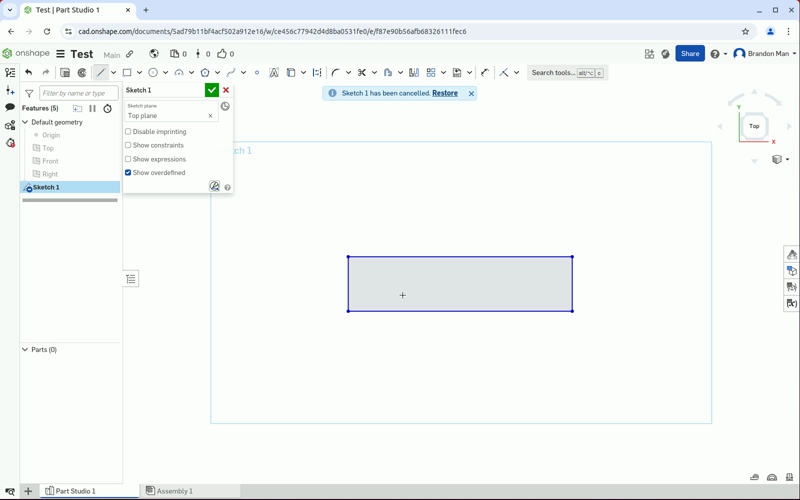
click(402, 294)
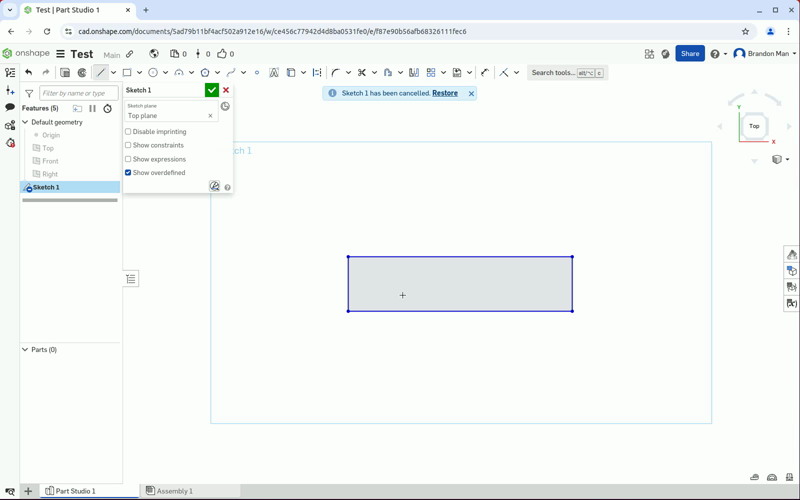
key_up(shift)
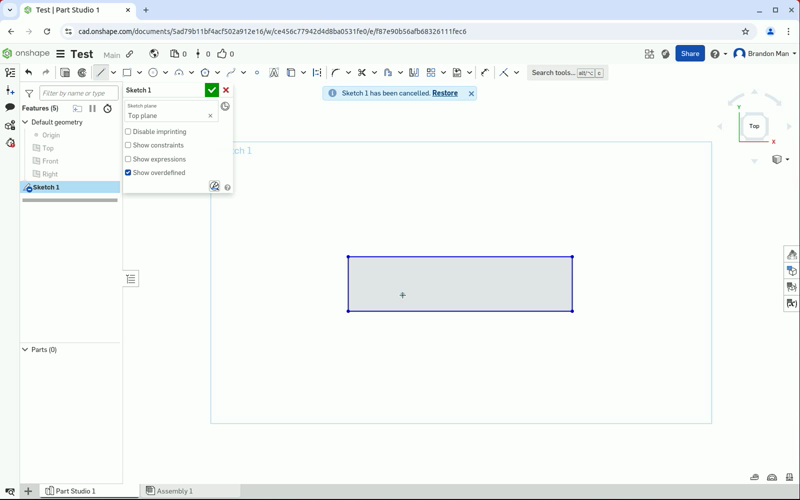
key_down(shift)
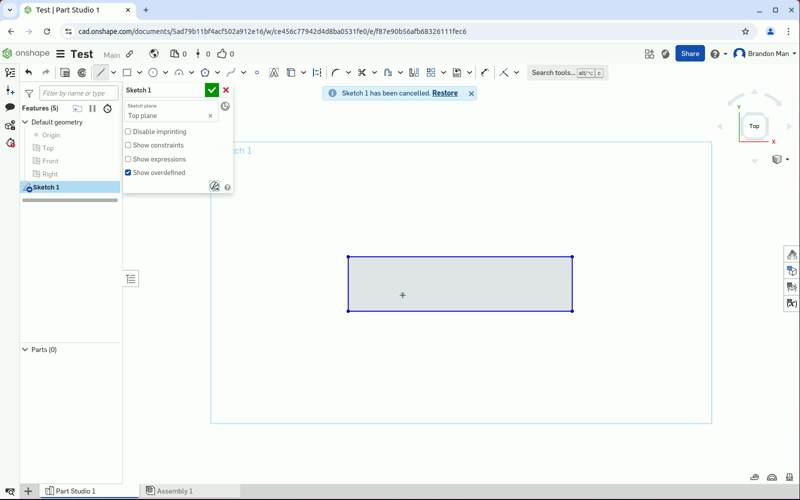
mouse_move(517, 294)
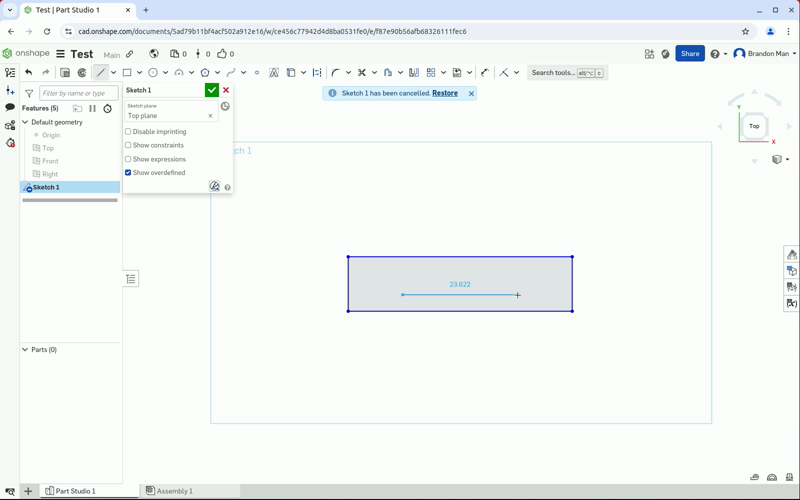
click(517, 294)
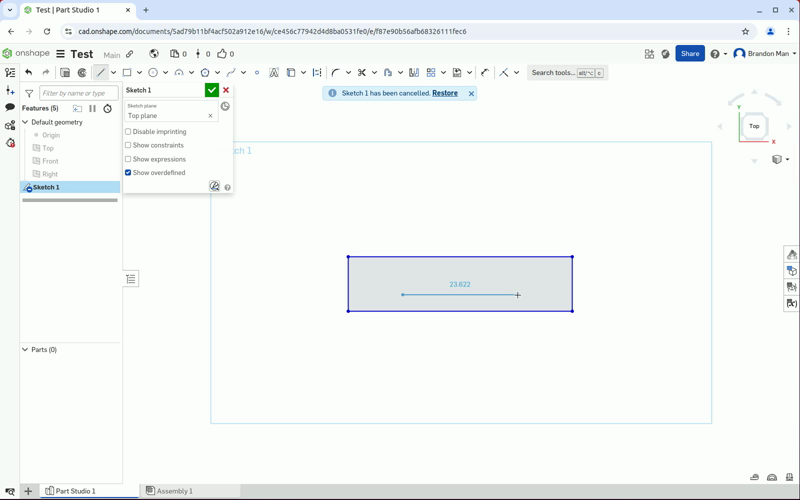
key_up(shift)
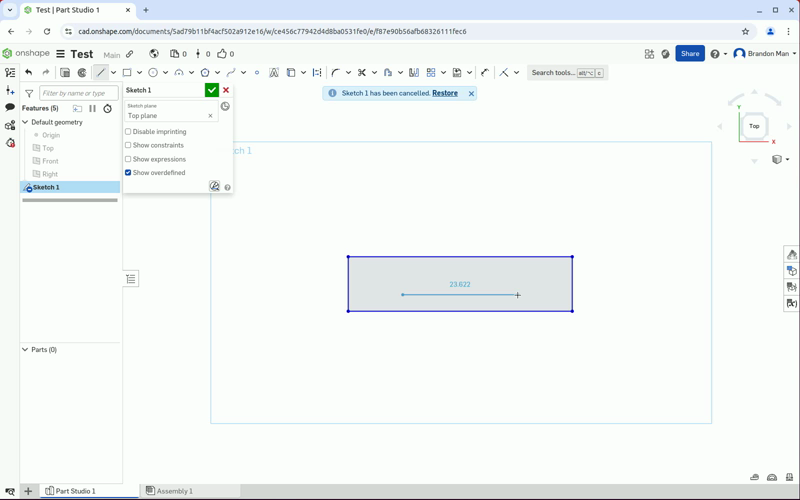
key_down(shift)
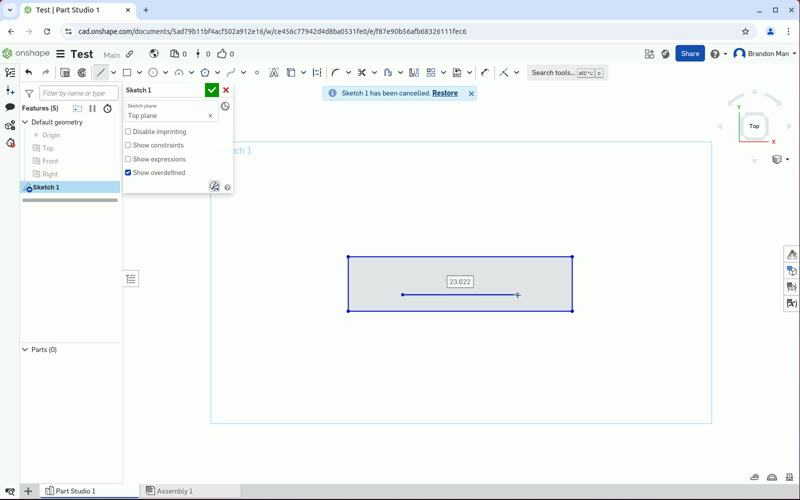
mouse_move(547, 294)
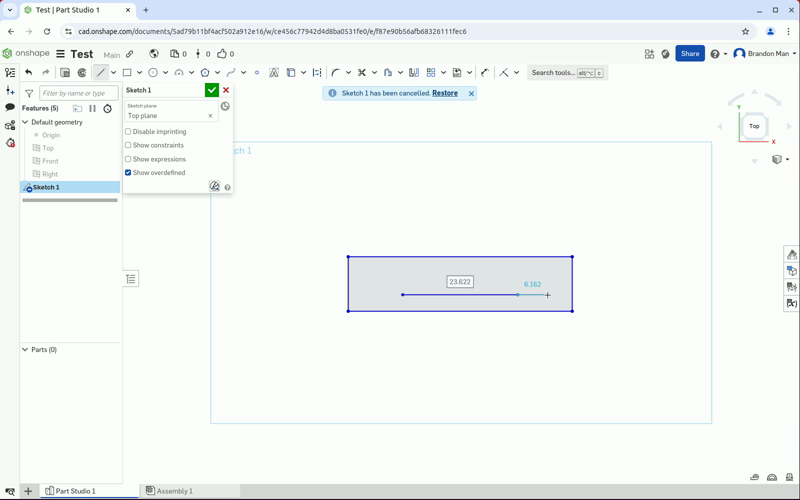
mouse_move(517, 273)
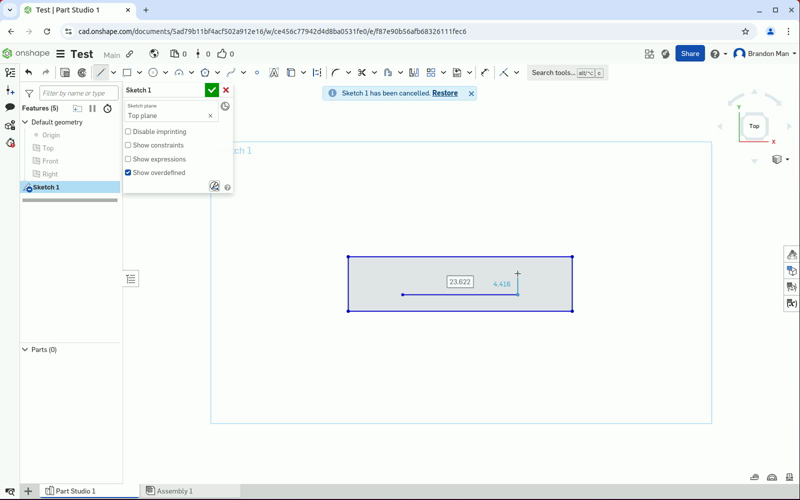
click(517, 273)
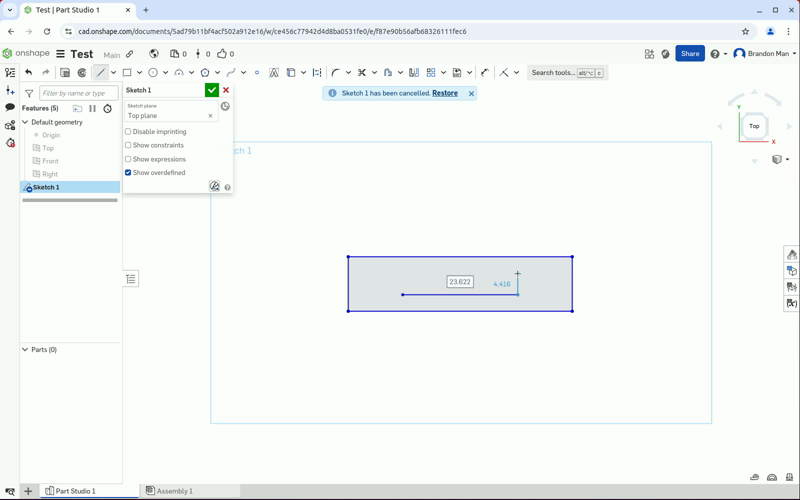
key_up(shift)
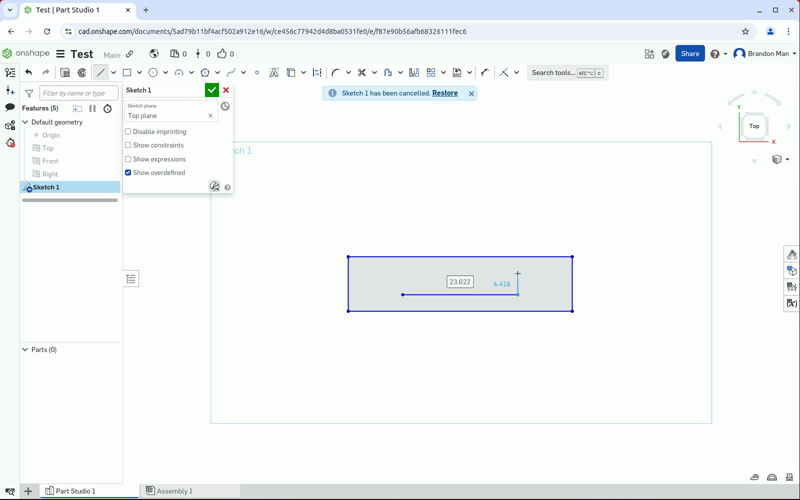
key_down(shift)
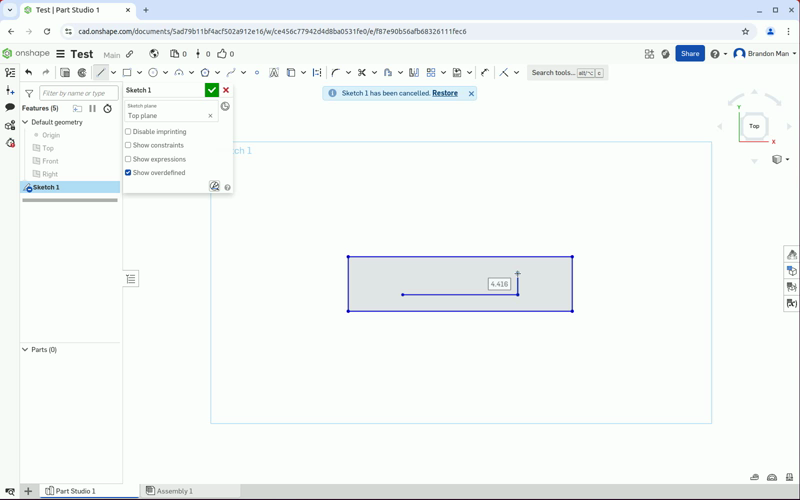
mouse_move(402, 273)
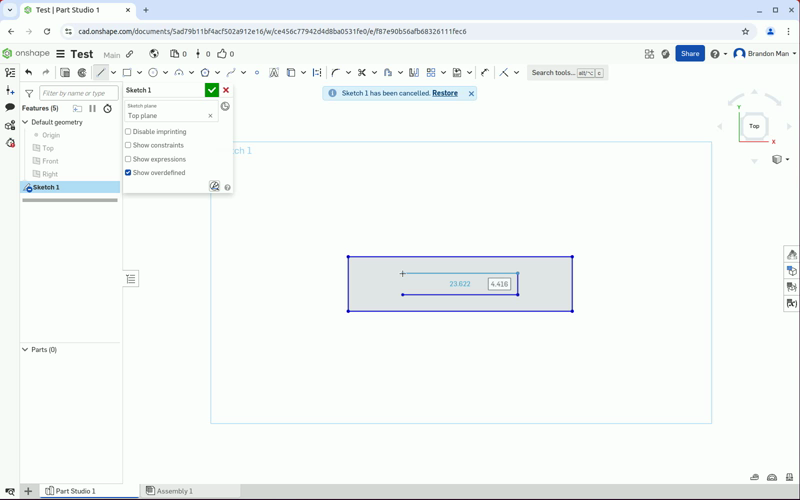
click(402, 273)
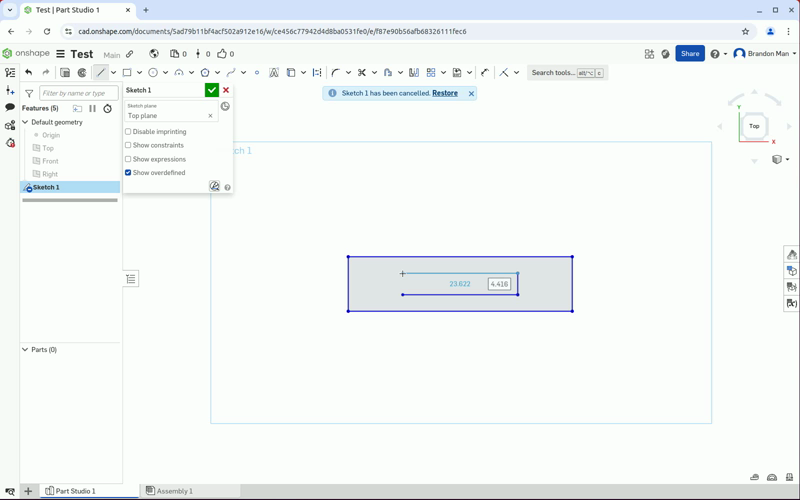
key_up(shift)
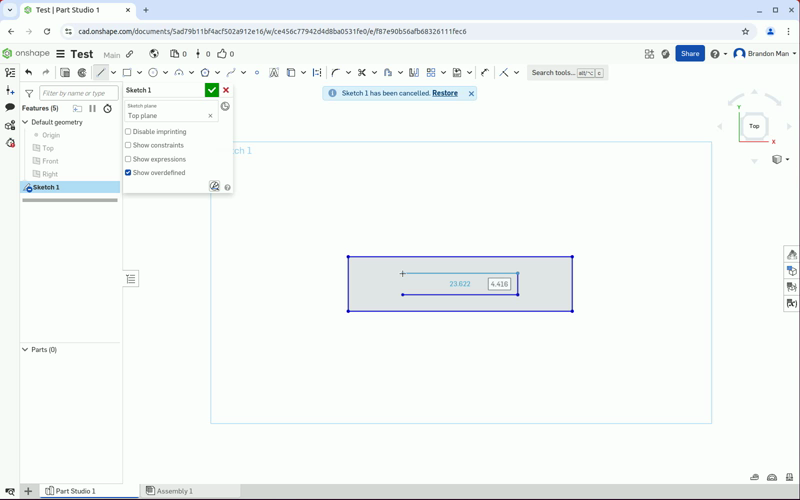
mouse_move(432, 273)
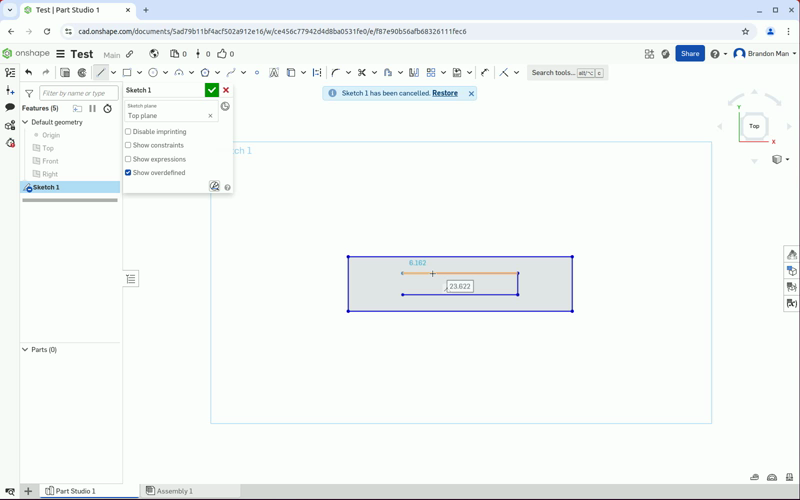
key_down(shift)
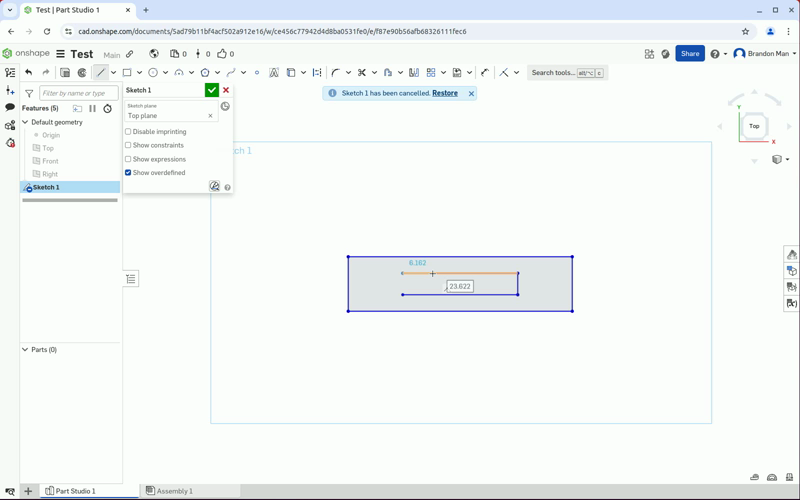
mouse_move(402, 294)
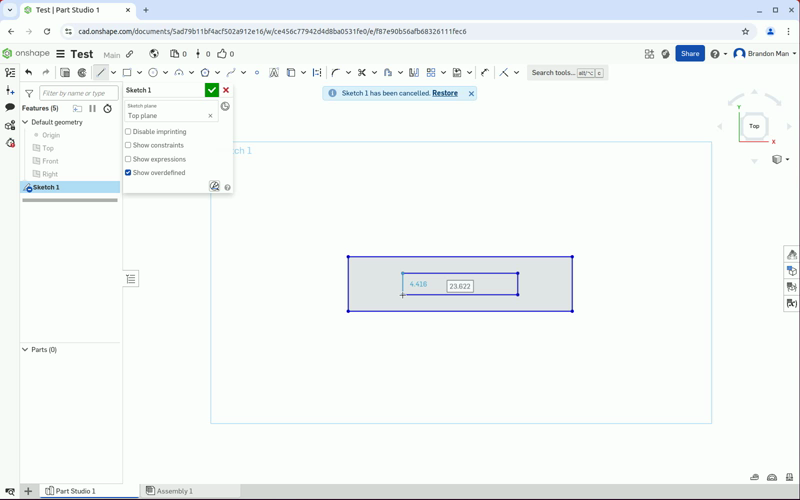
key_up(shift)
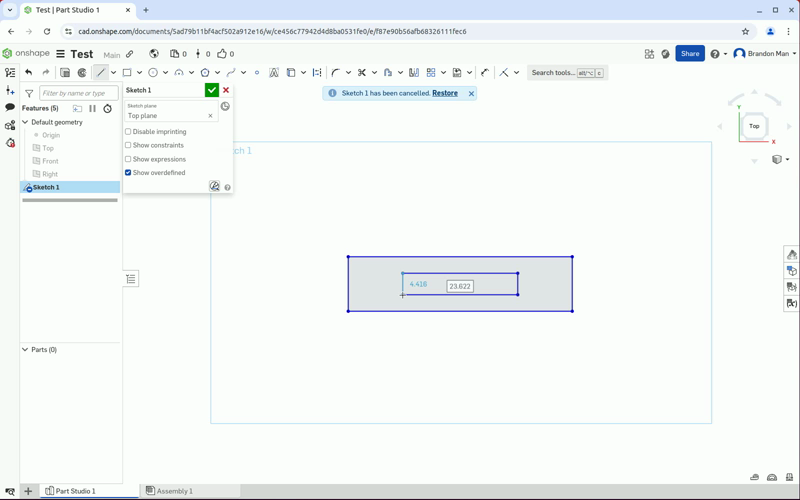
click(402, 294)
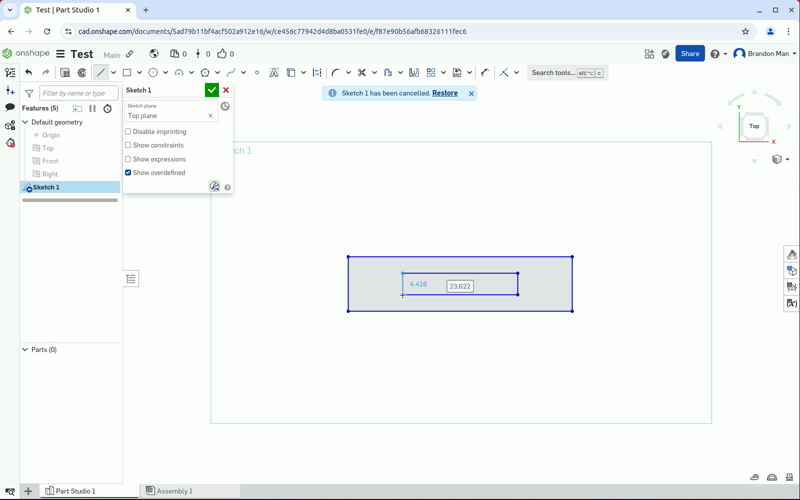
key(esc)
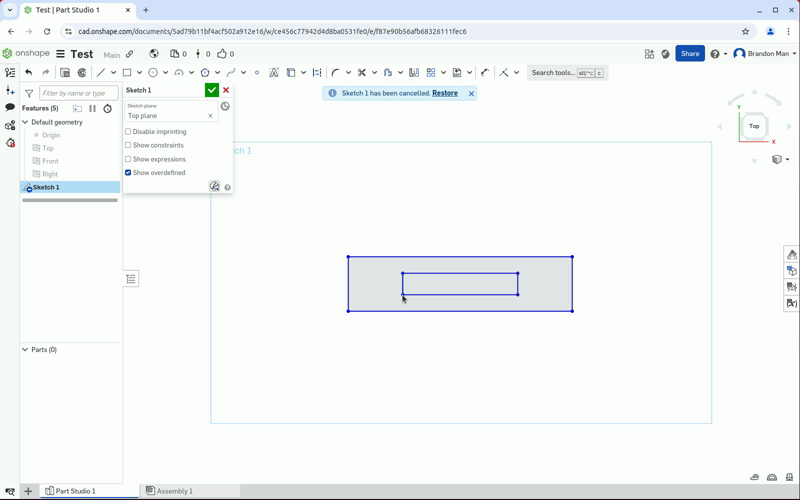
mouse_move(556, 303)
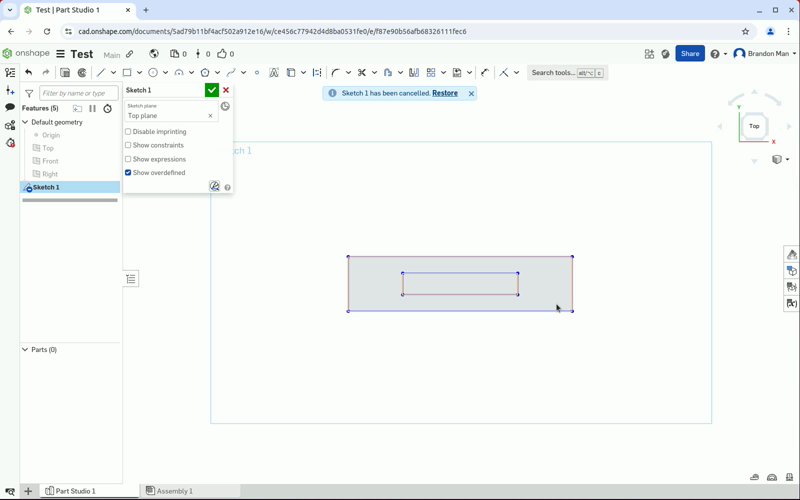
click(556, 303)
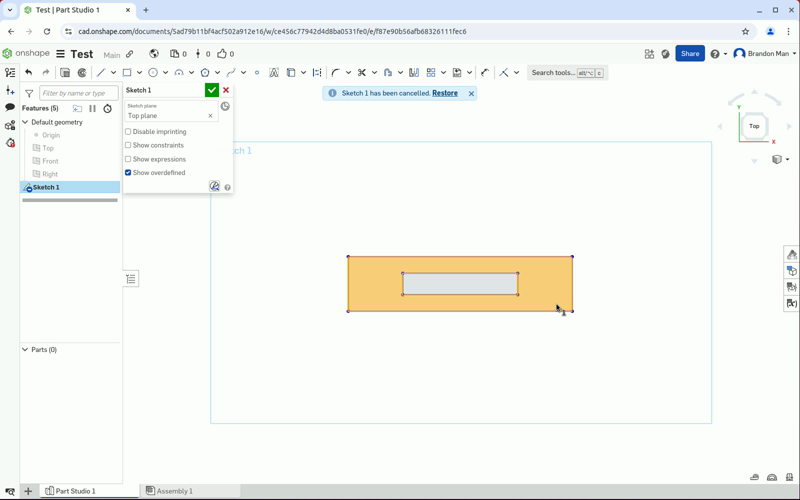
mouse_move(73, 352)
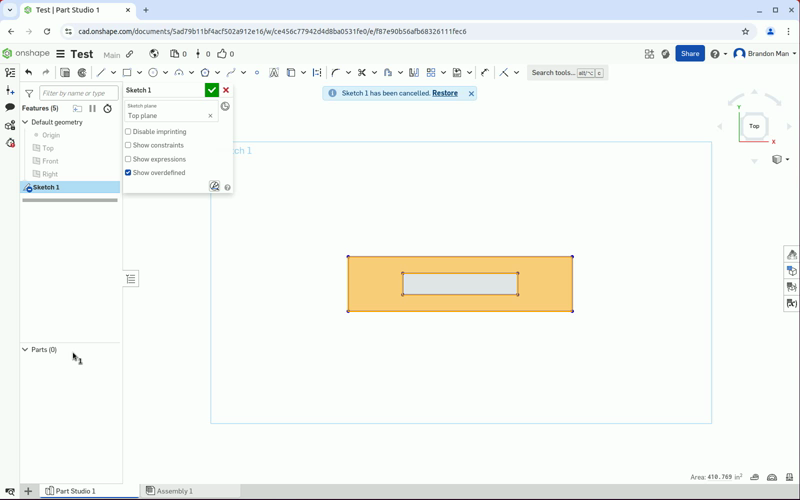
key(shift+y)
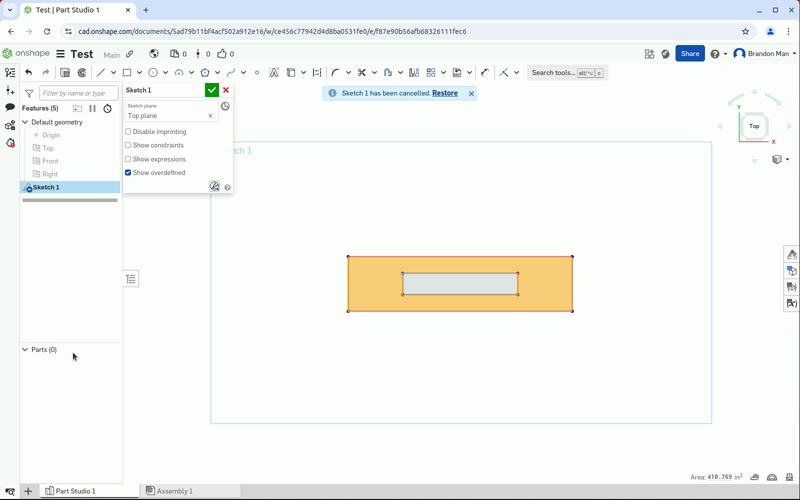
key(shift+e)
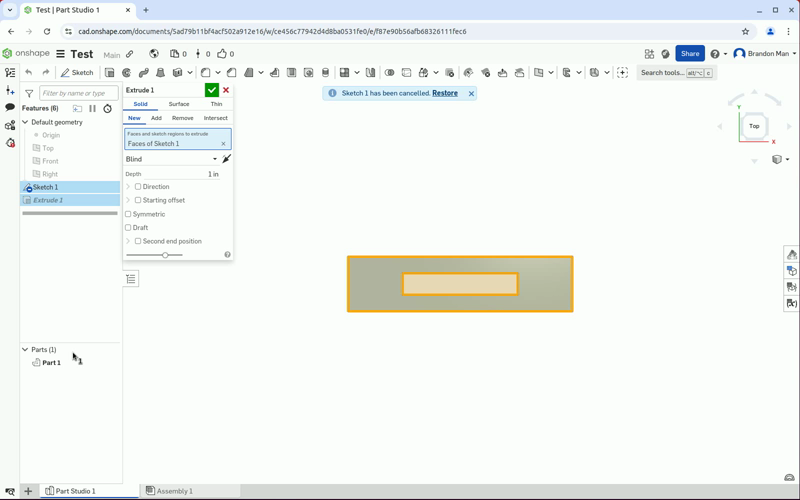
mouse_move(143, 106)
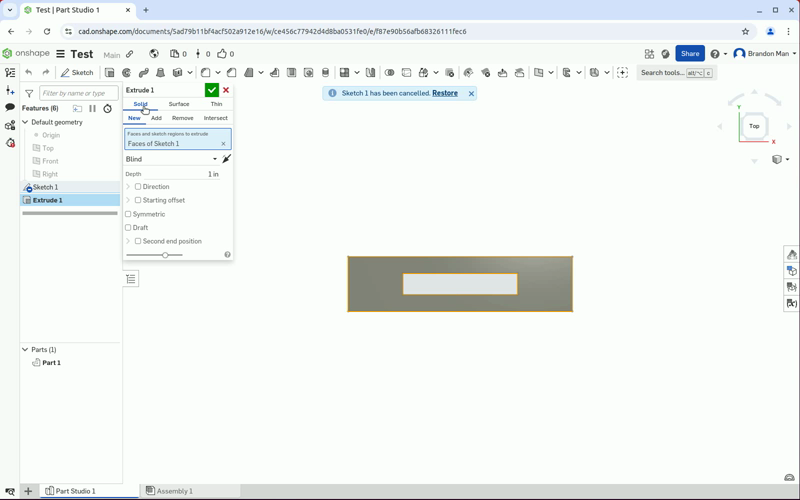
click(143, 106)
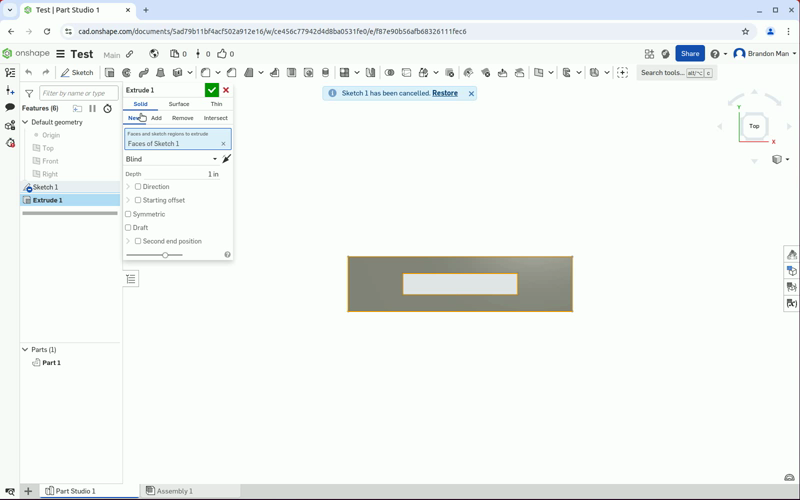
mouse_move(137, 120)
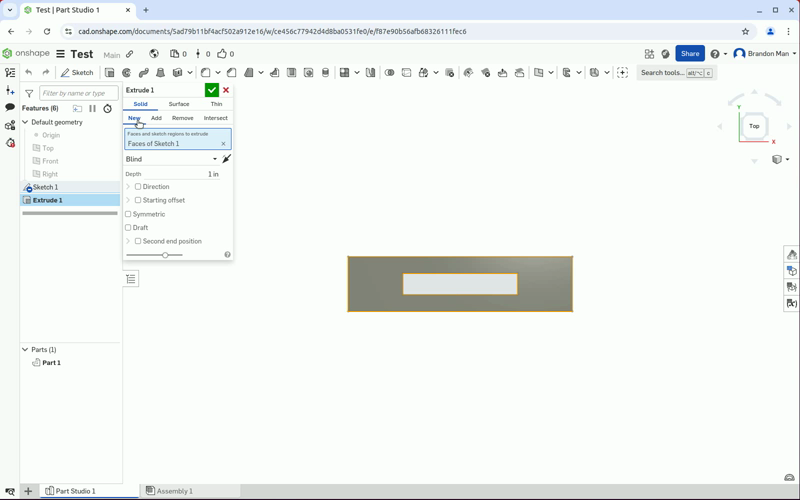
click(137, 120)
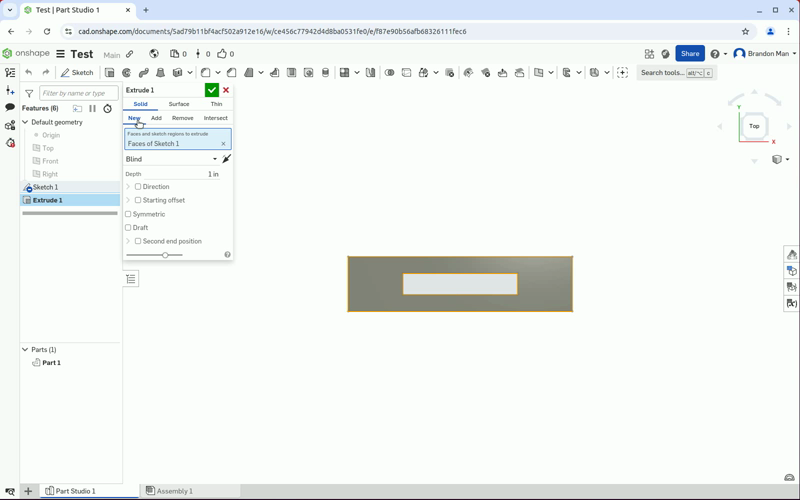
key(tab, 4)
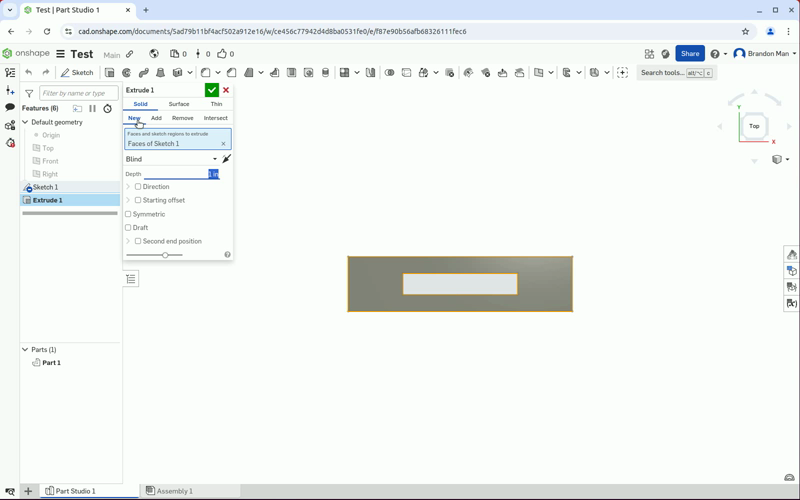
text(14.202)
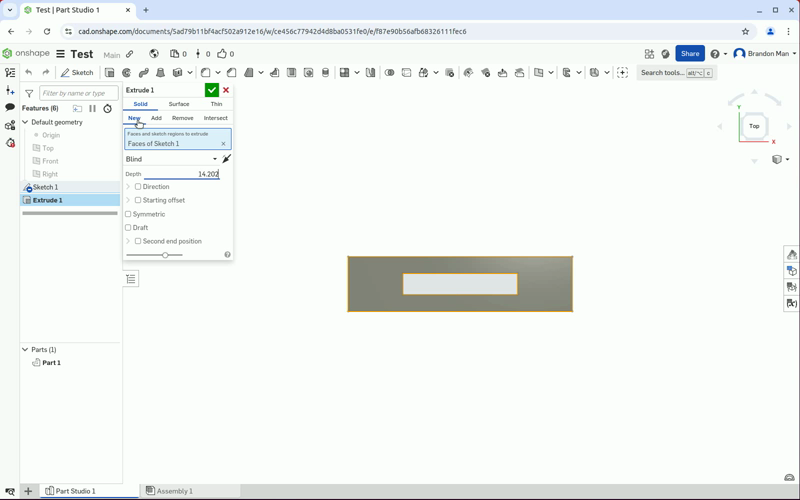
key(enter)
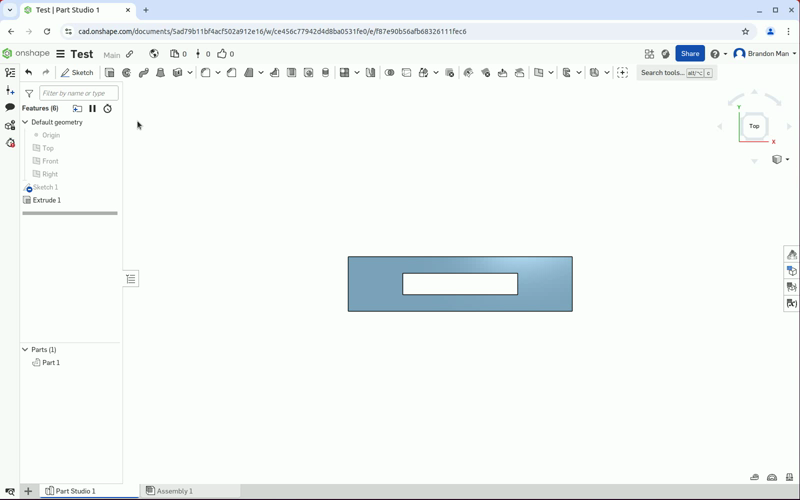
key(shift+h)
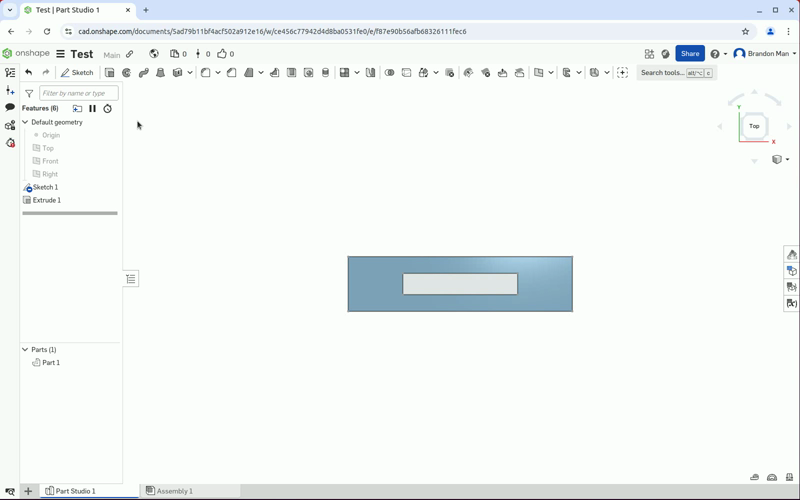
key(shift+h)
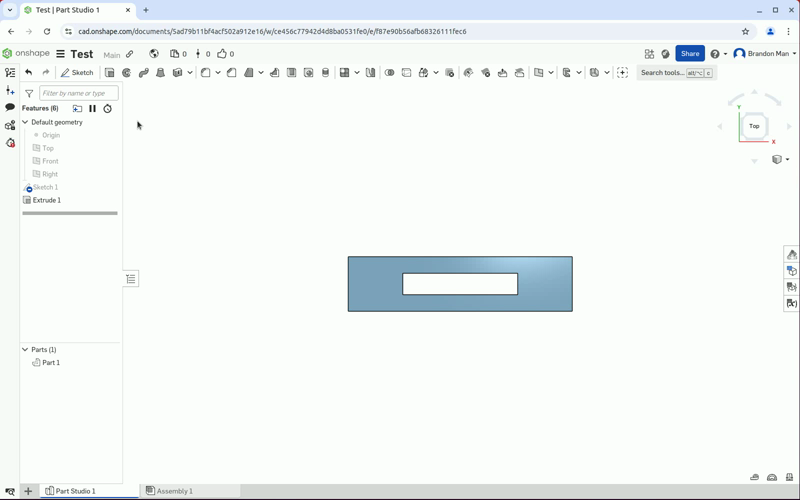
mouse_move(73, 189)
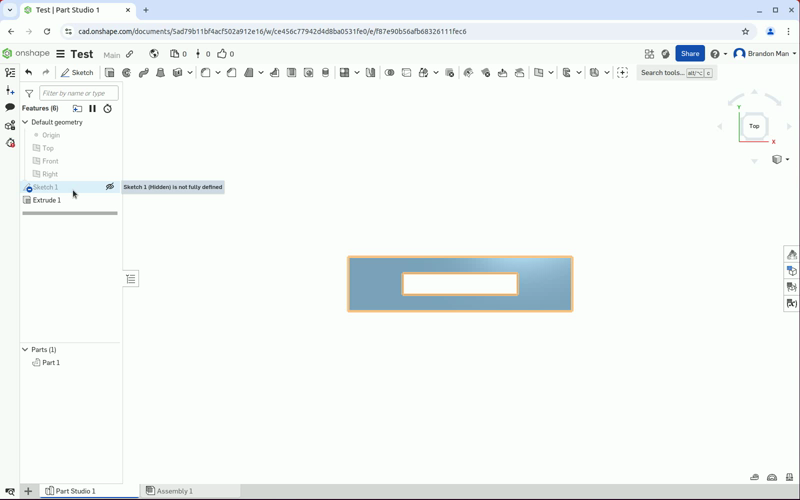
click(73, 189)
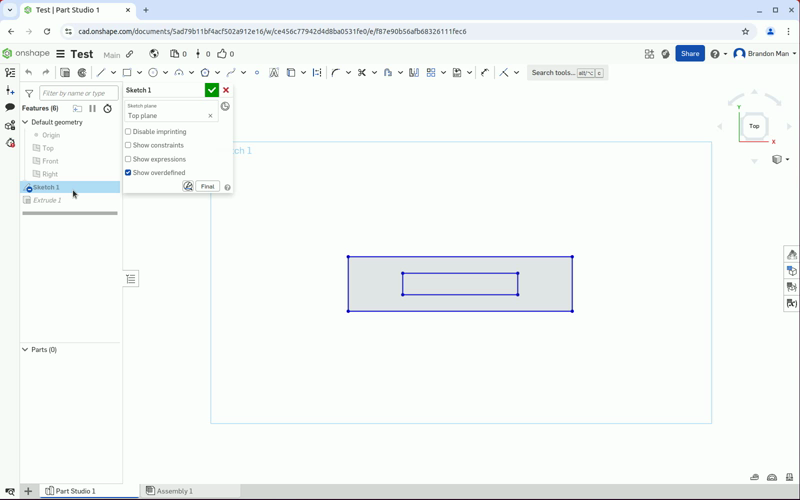
mouse_move(229, 92)
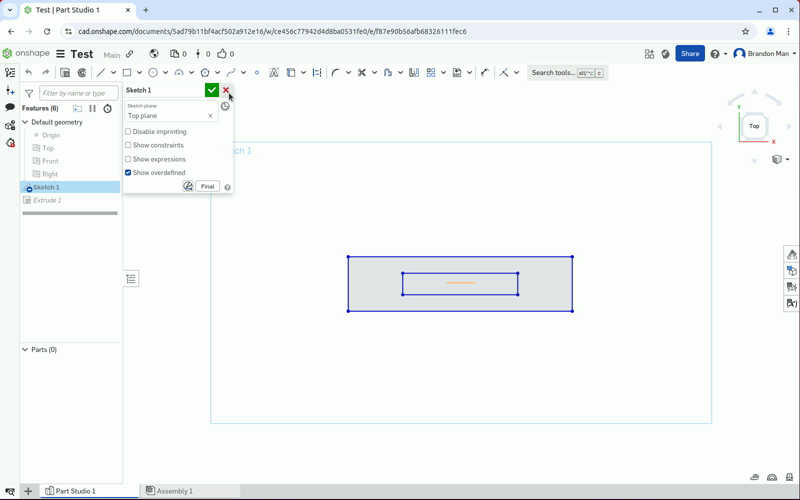
click(229, 92)
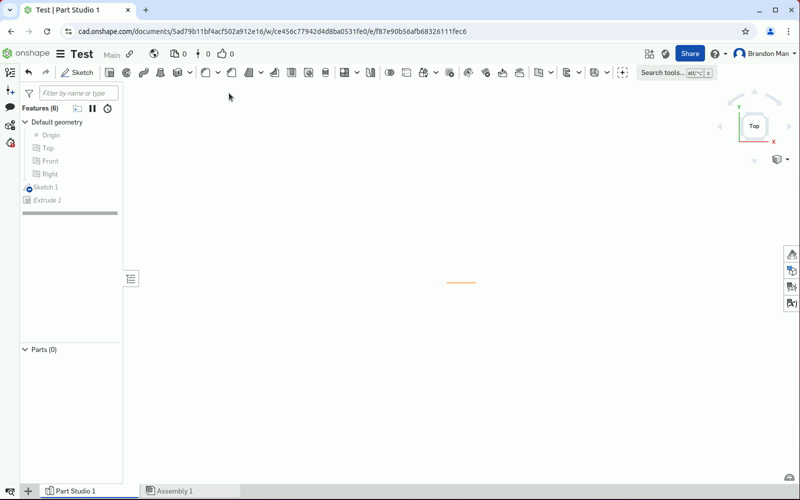
mouse_move(73, 352)
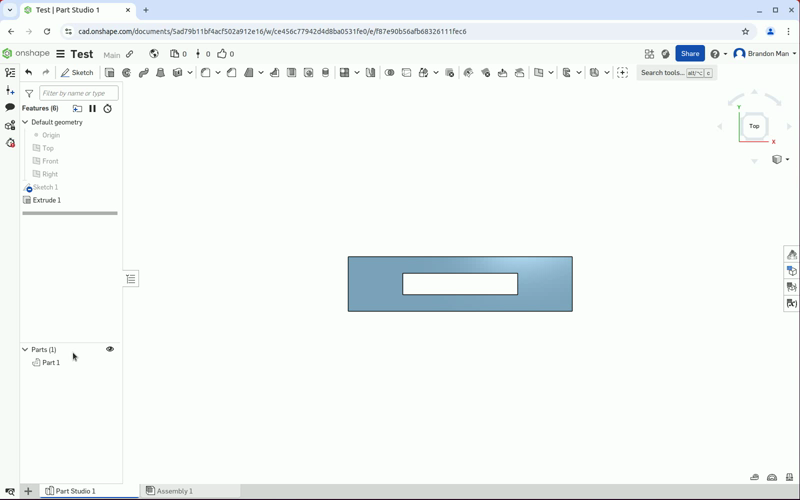
key(y)
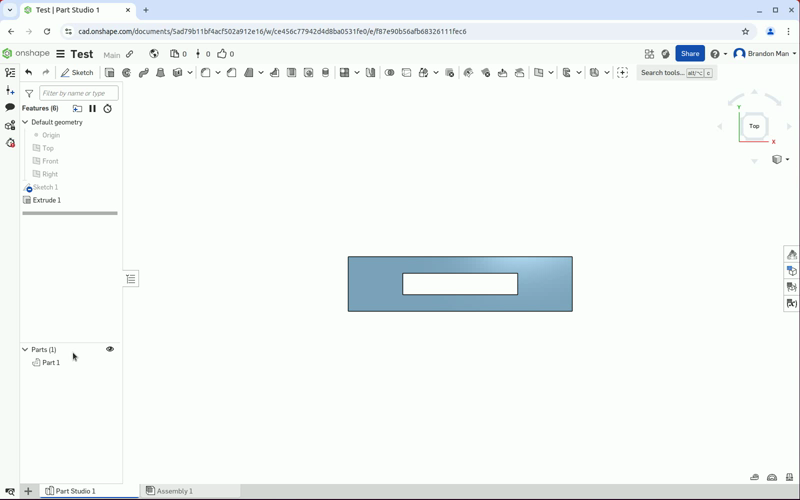
key(shift+p)
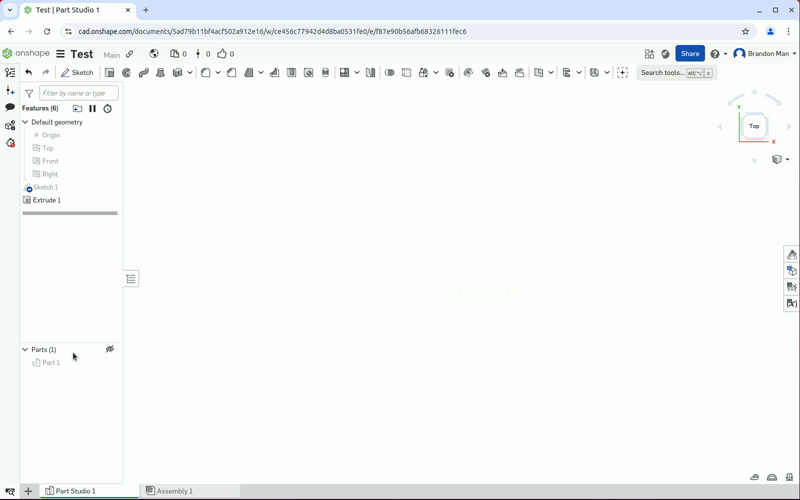
key(space)
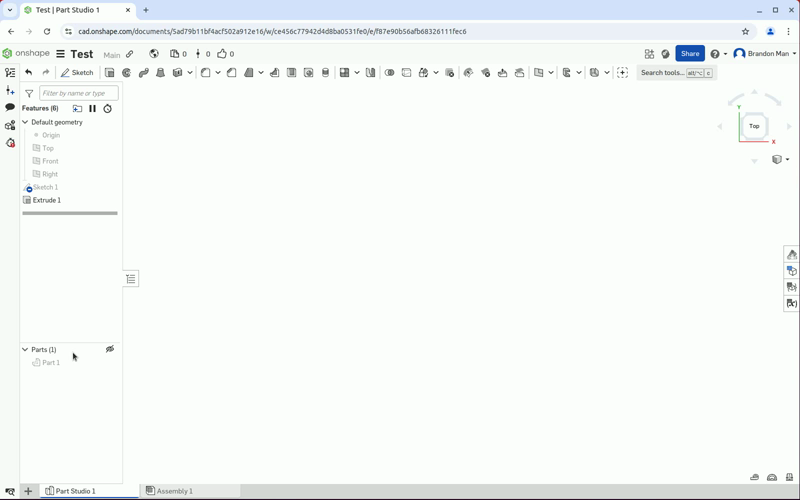
key_down(shift)
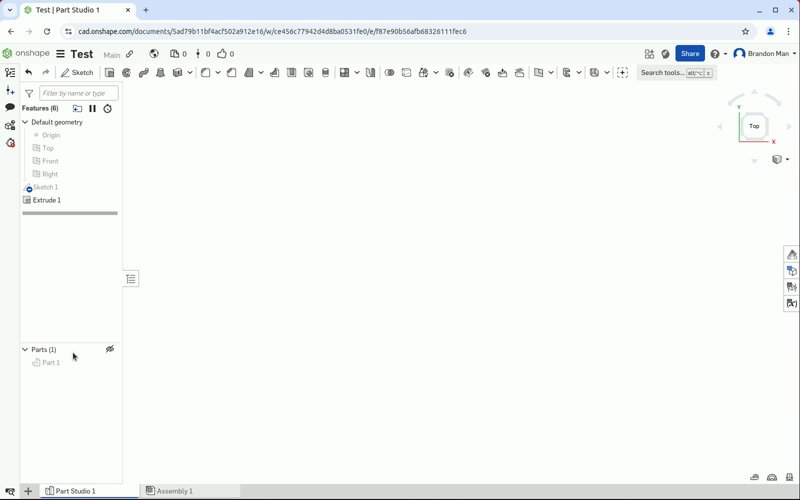
key(up)
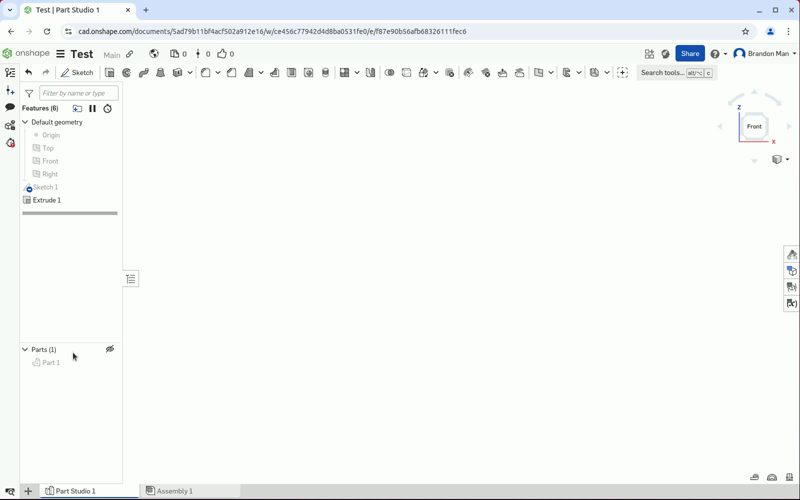
key_up(shift)
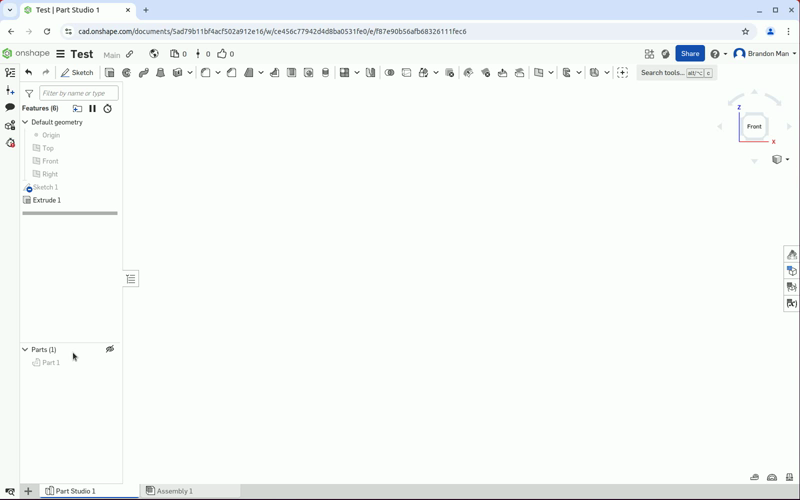
mouse_move(73, 352)
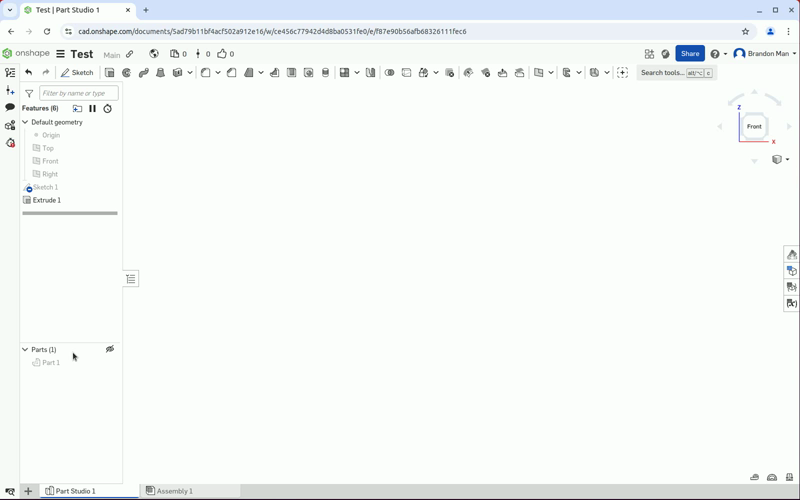
key(shift+y)
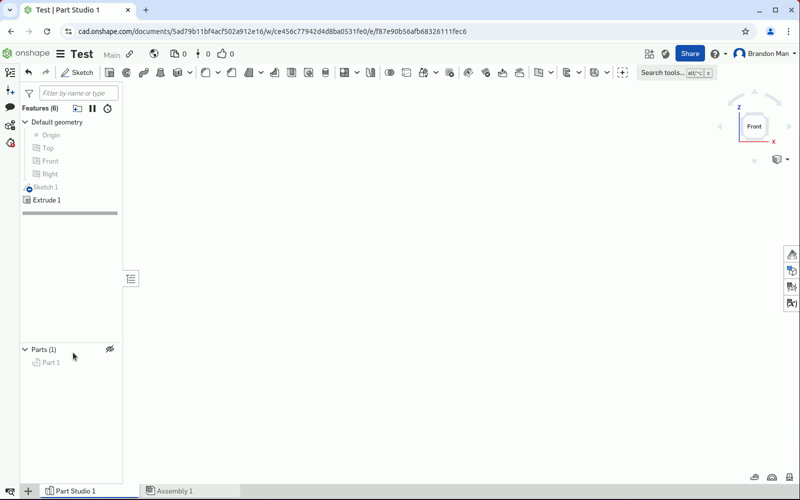
key(shift+s)
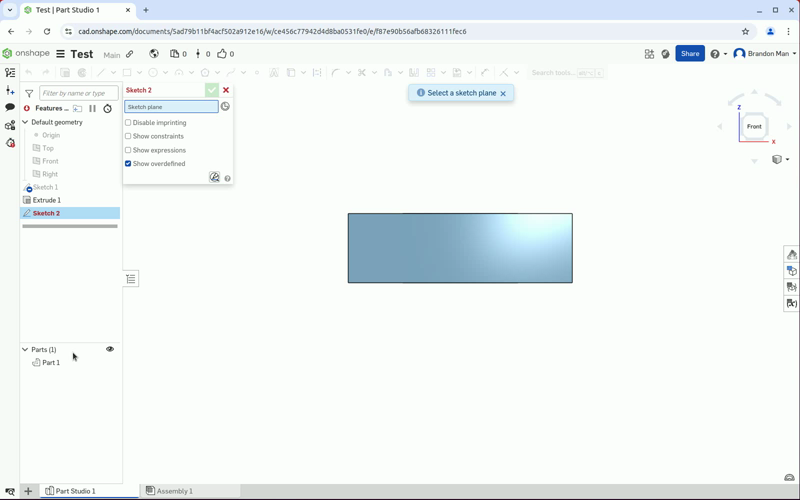
mouse_move(73, 163)
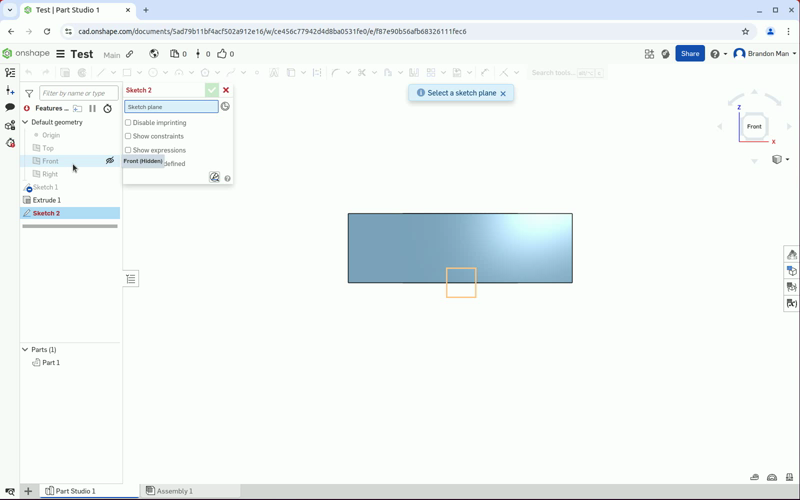
click(73, 163)
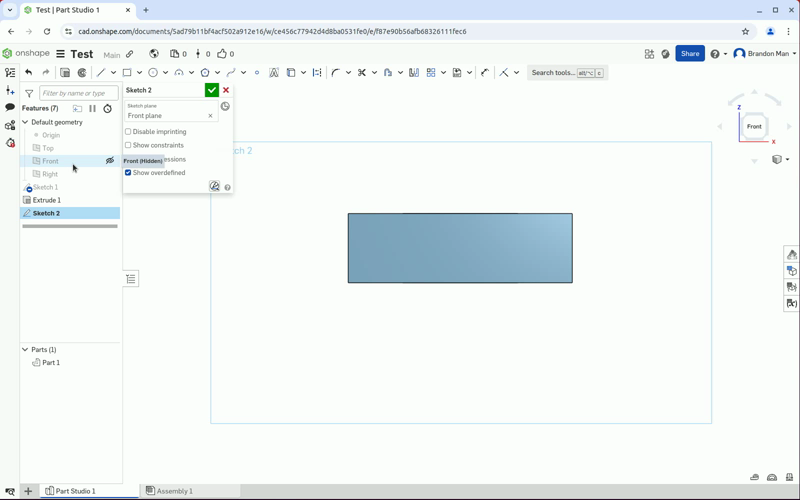
mouse_move(73, 352)
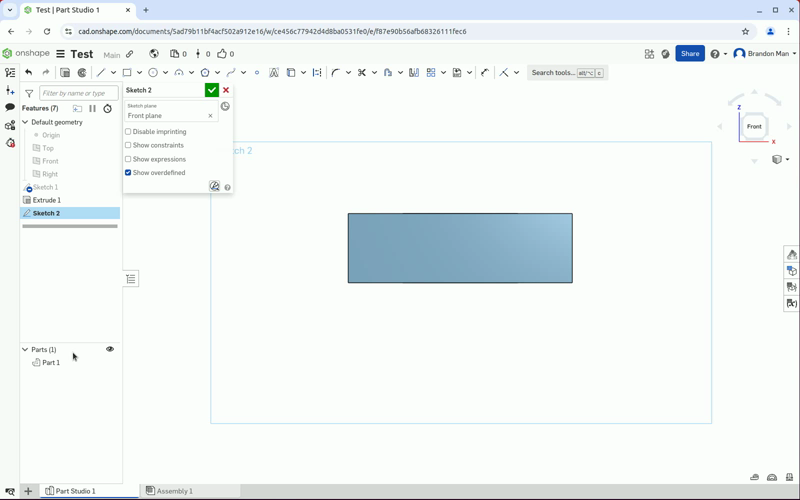
key(y)
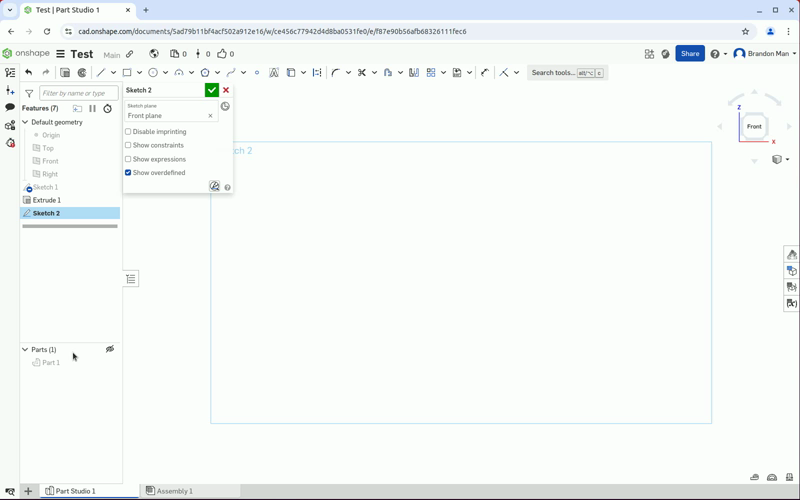
key(c)
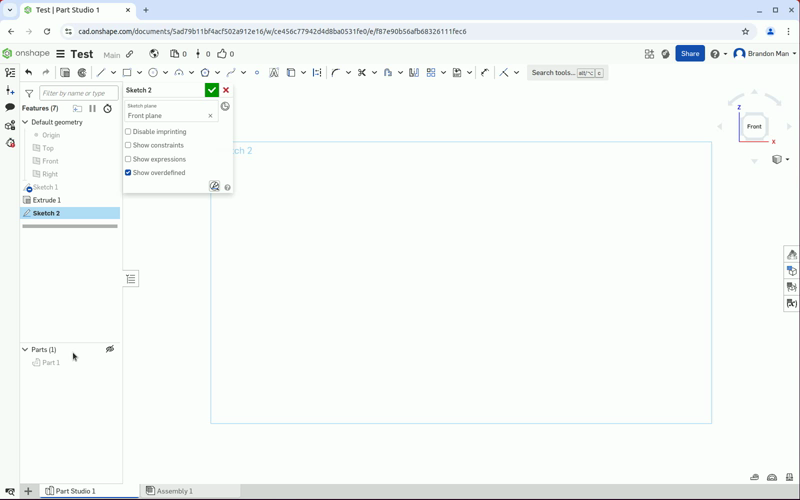
key_down(shift)
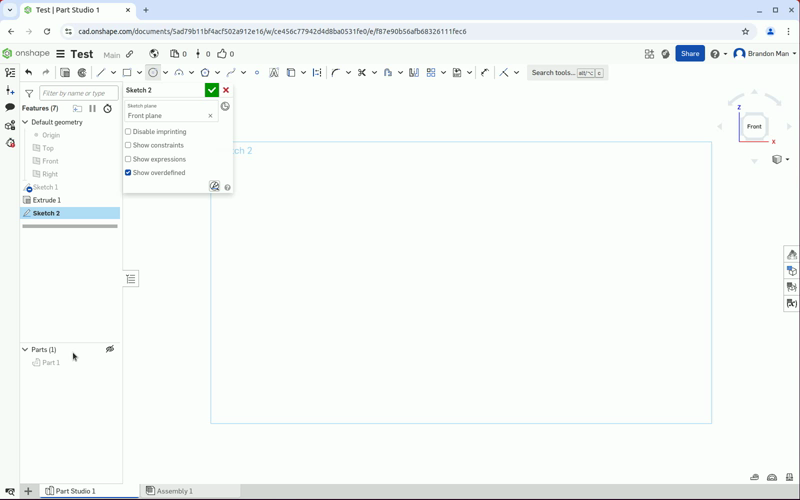
mouse_move(377, 247)
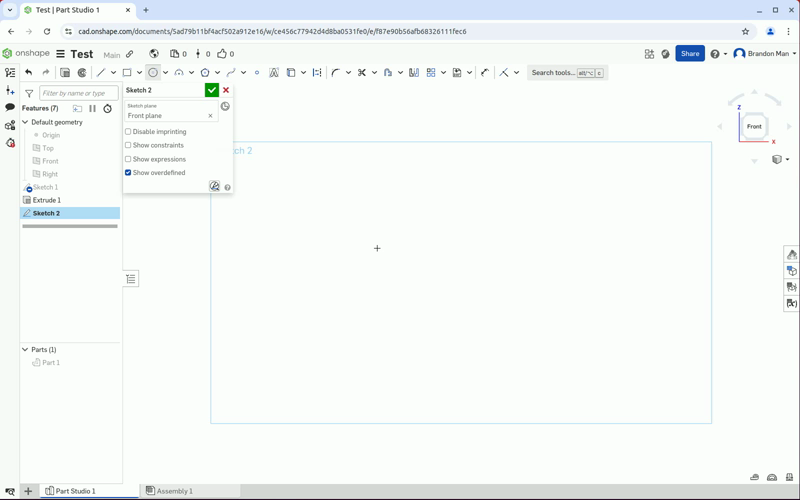
click(377, 247)
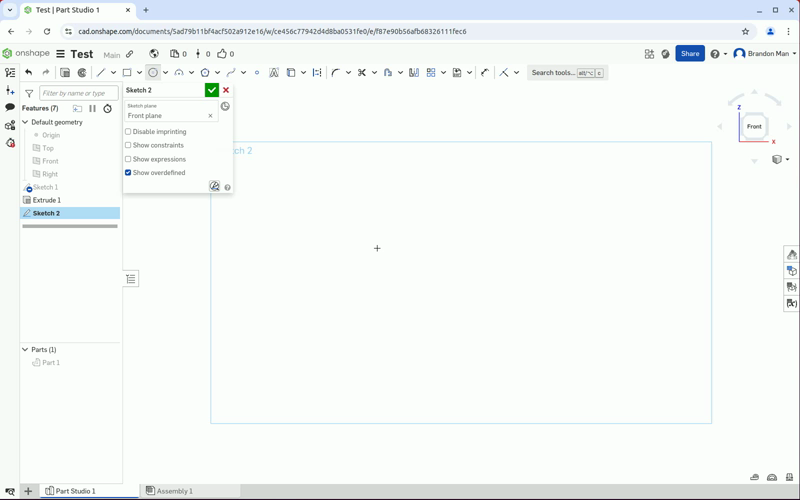
key_up(shift)
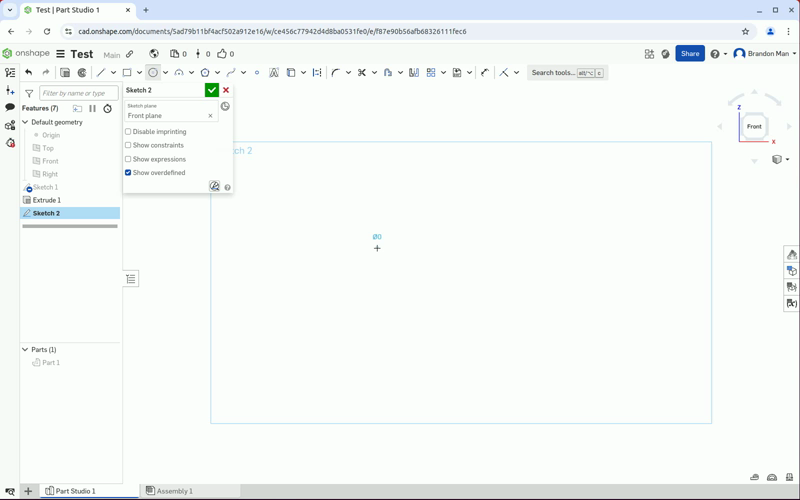
mouse_move(385, 247)
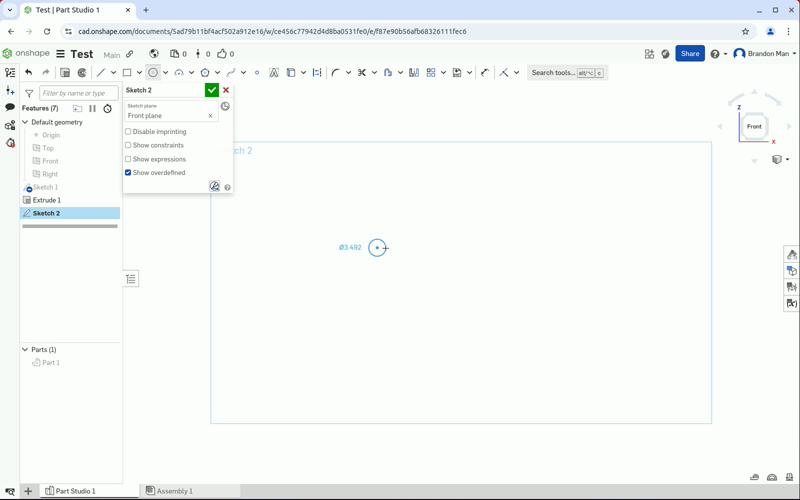
click(385, 247)
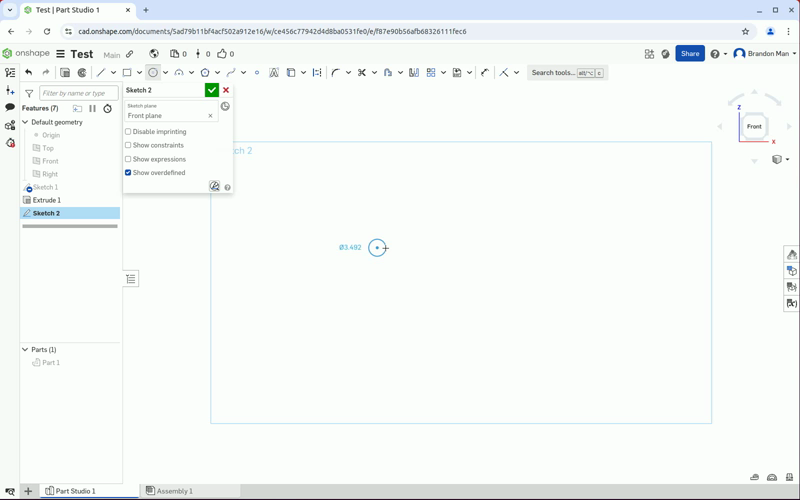
key(esc)
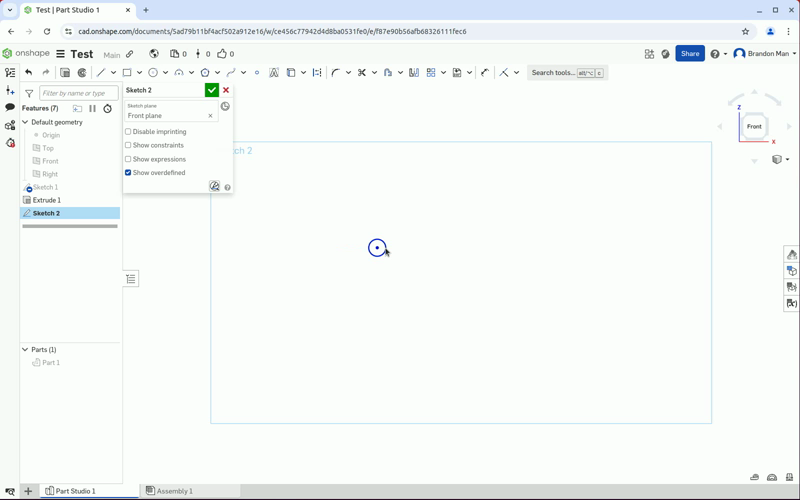
mouse_move(370, 246)
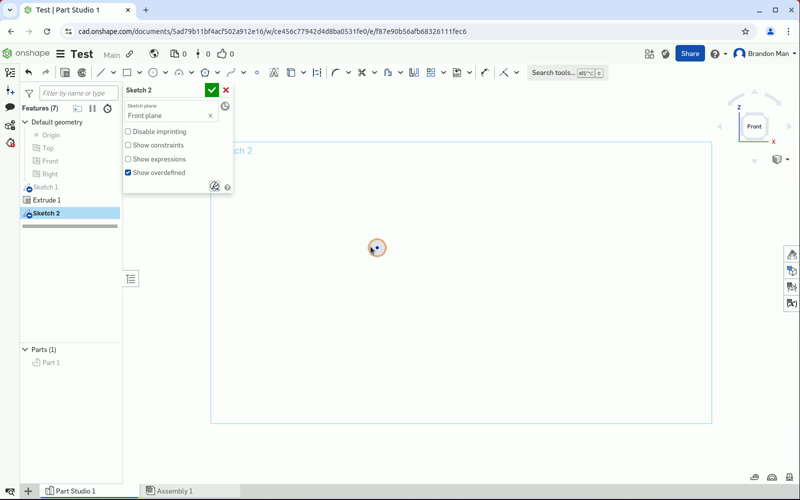
scroll(6)
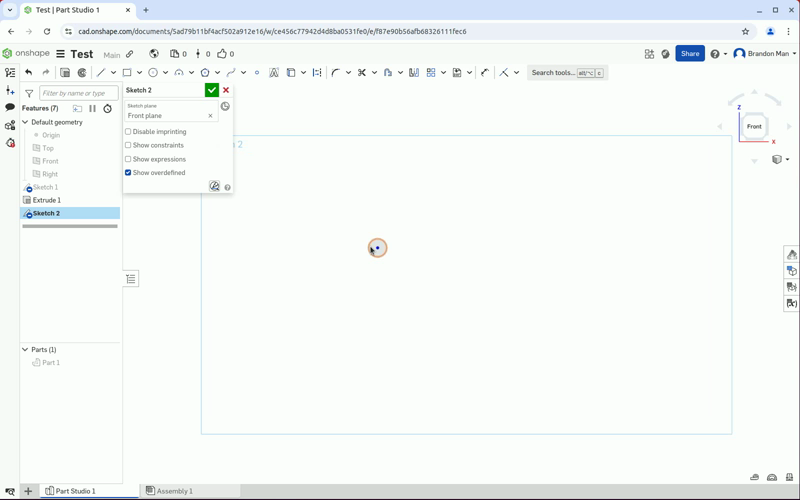
scroll(6)
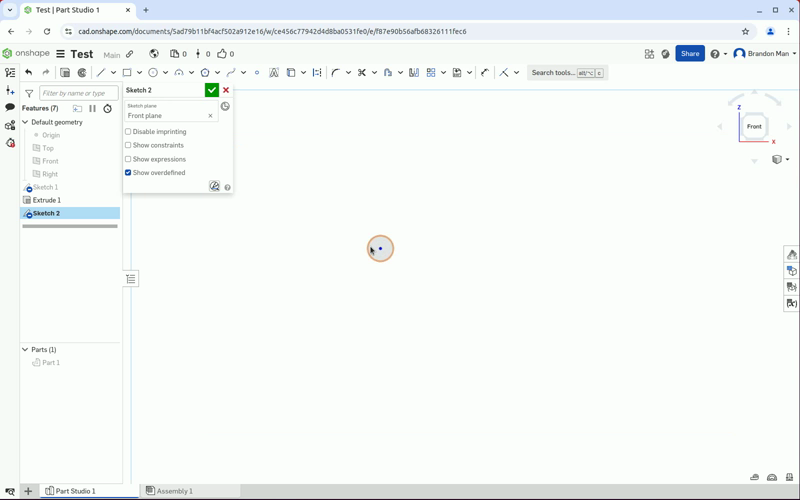
scroll(6)
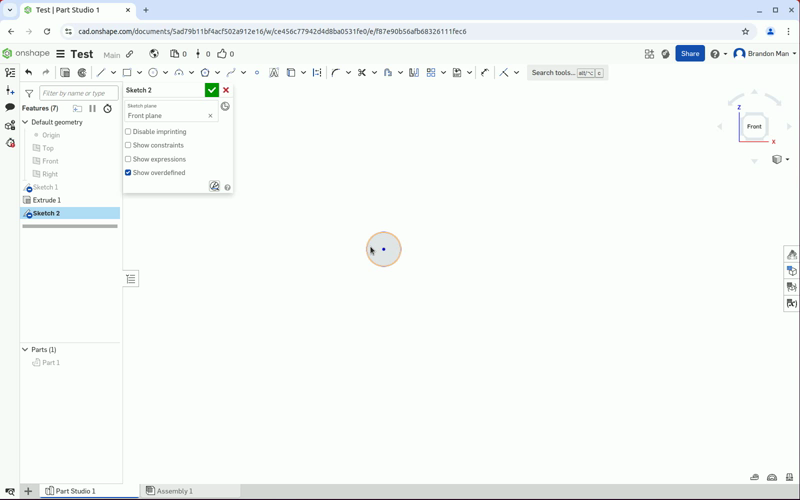
scroll(6)
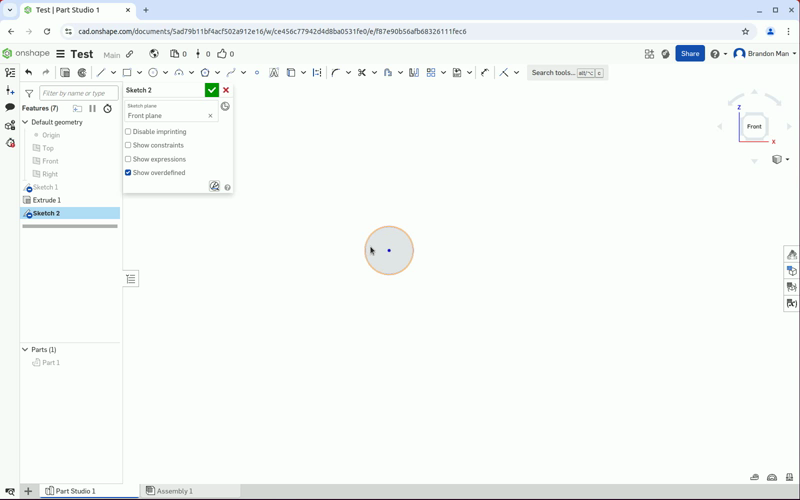
scroll(6)
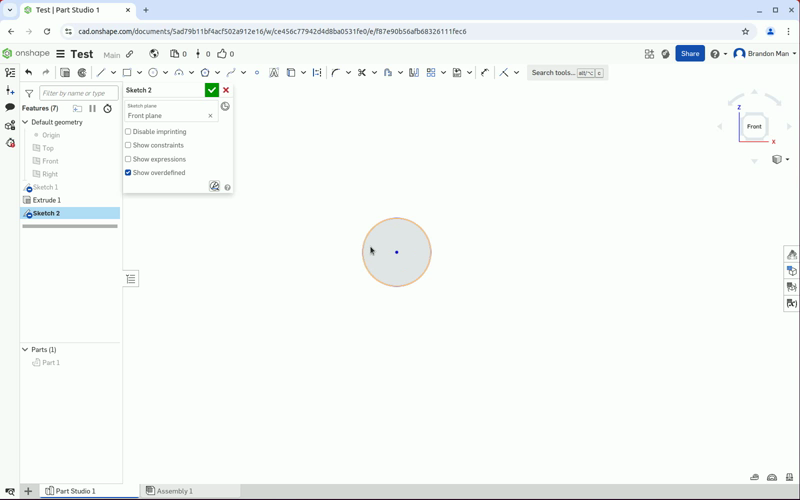
scroll(6)
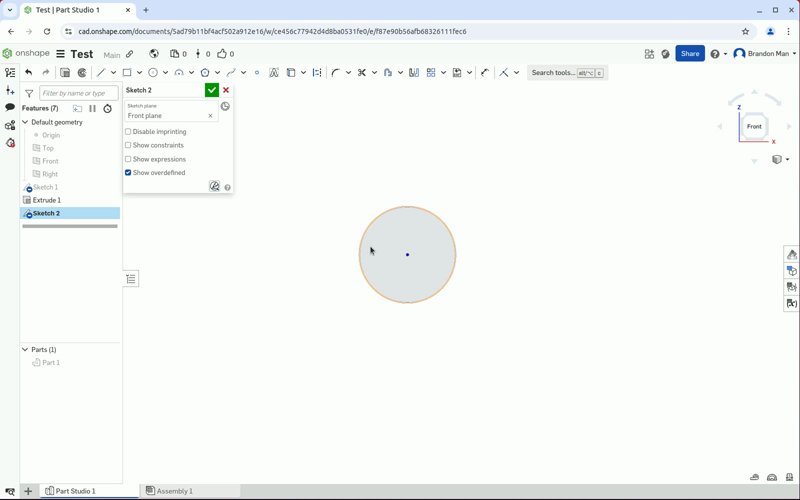
scroll(6)
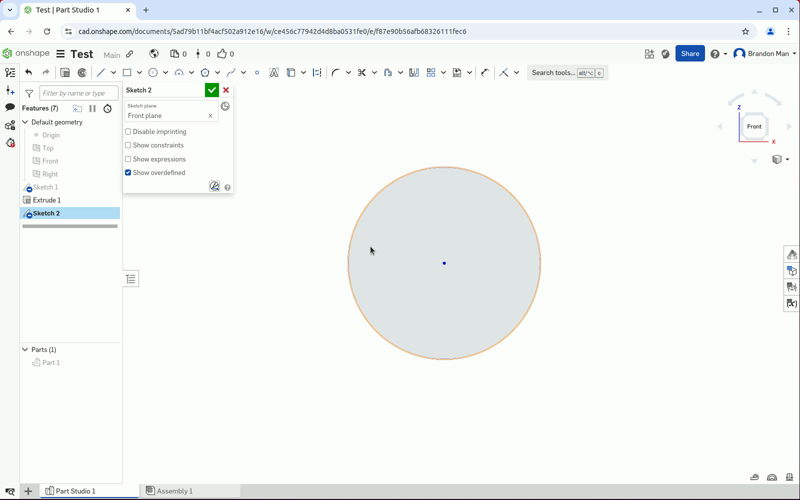
click(370, 246)
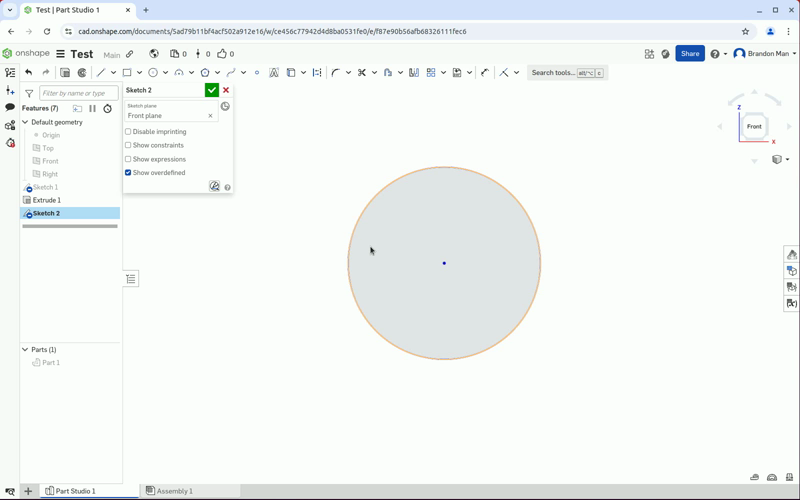
scroll(-6)
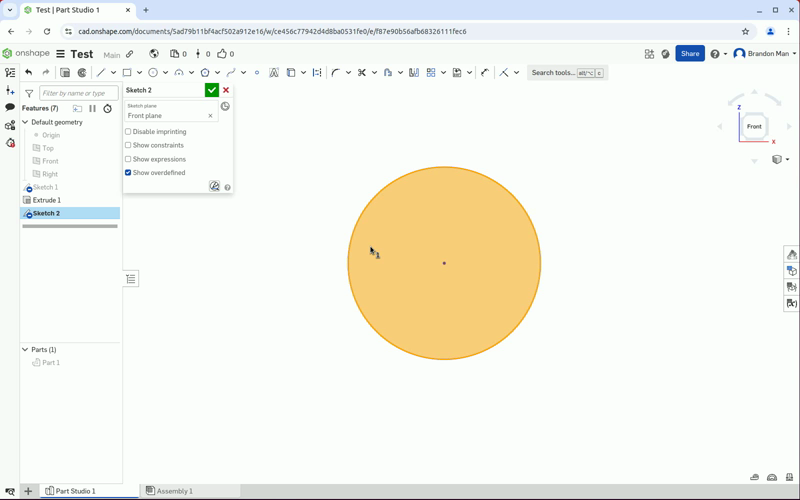
scroll(-6)
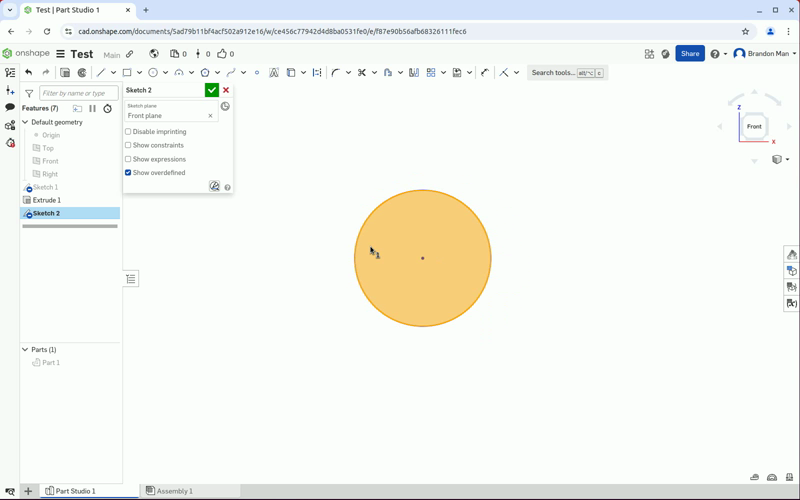
scroll(-6)
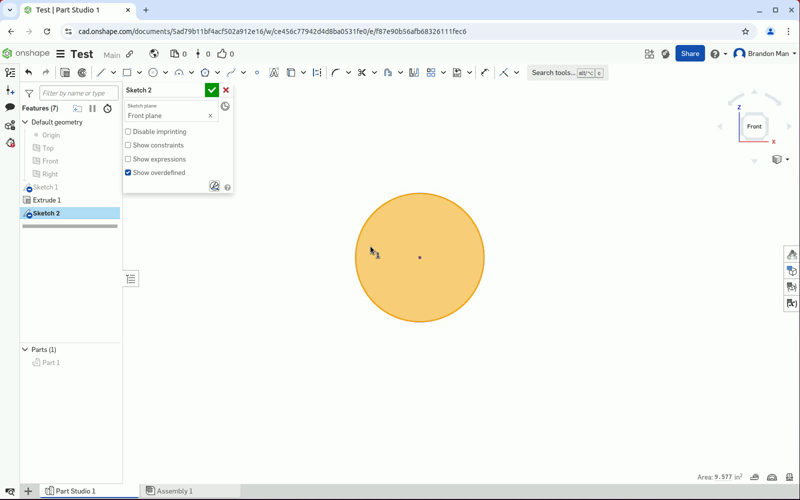
scroll(-6)
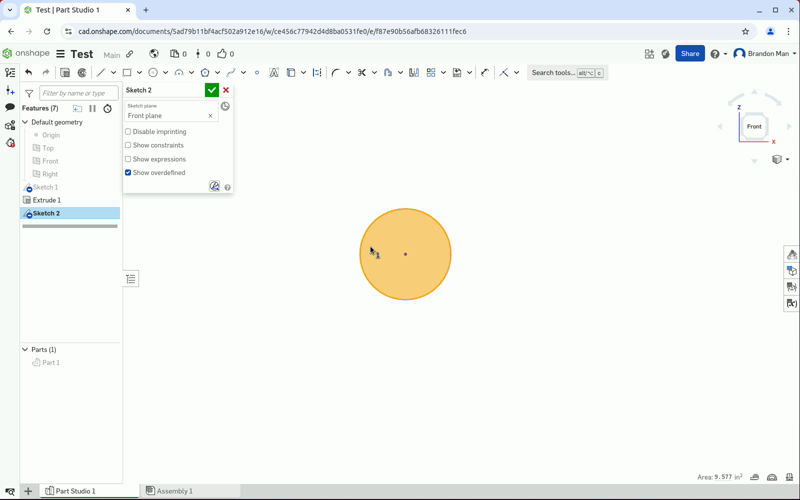
scroll(-6)
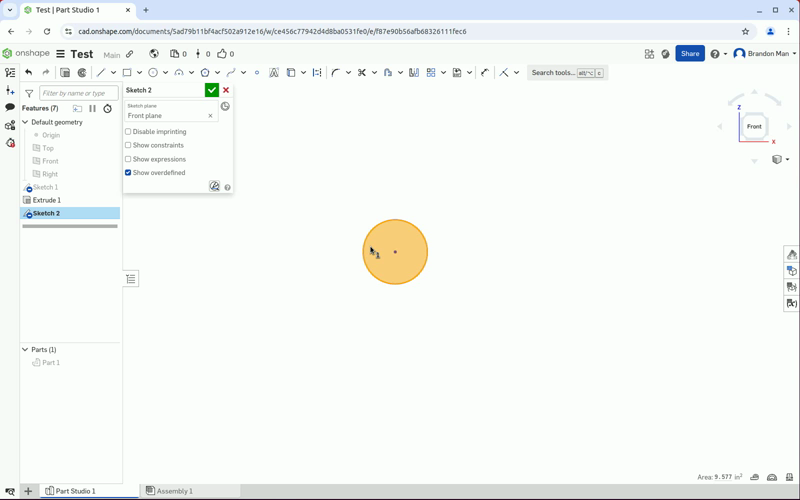
scroll(-6)
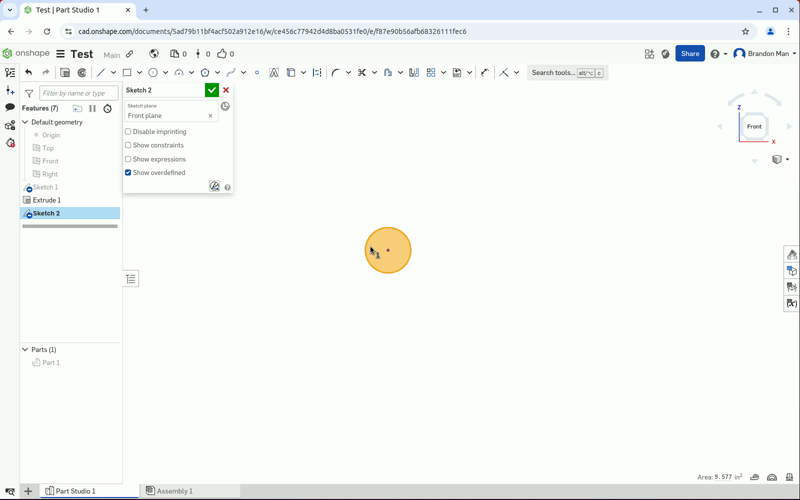
scroll(-6)
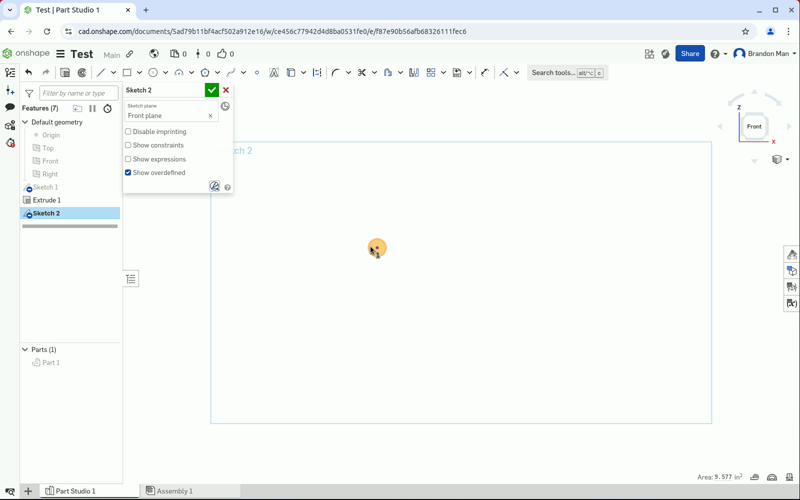
mouse_move(73, 352)
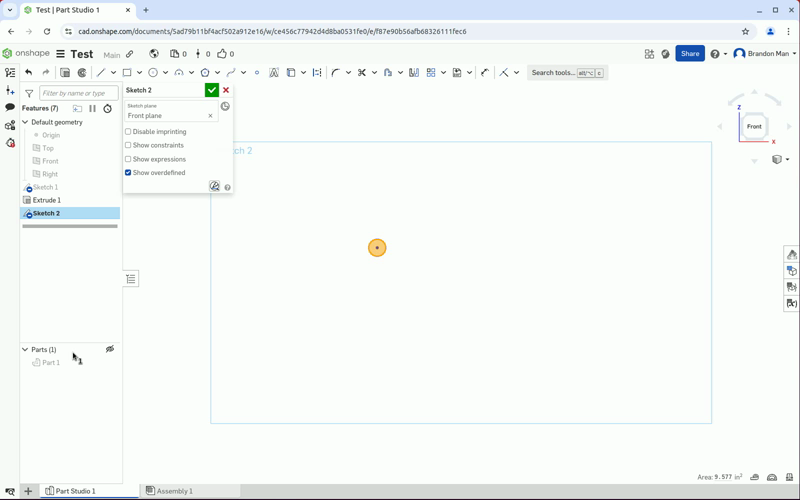
key(shift+y)
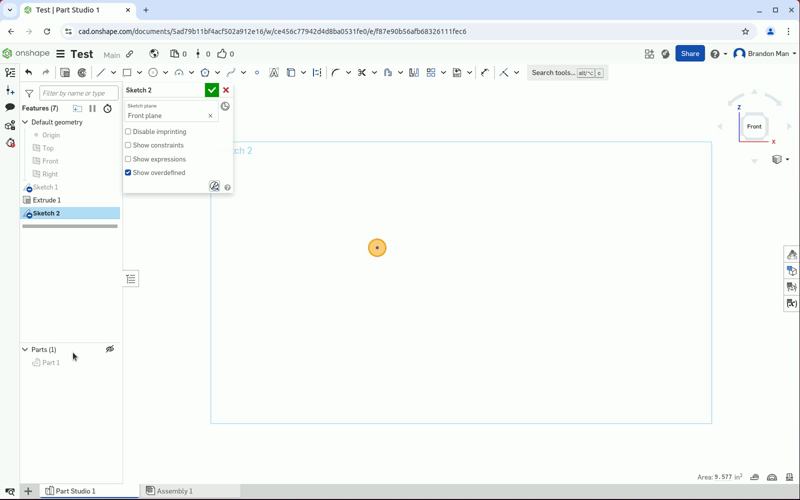
key(shift+e)
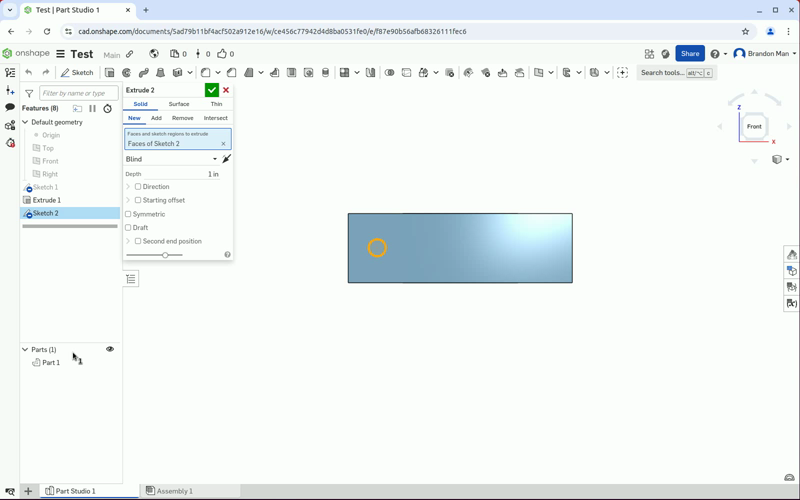
mouse_move(143, 106)
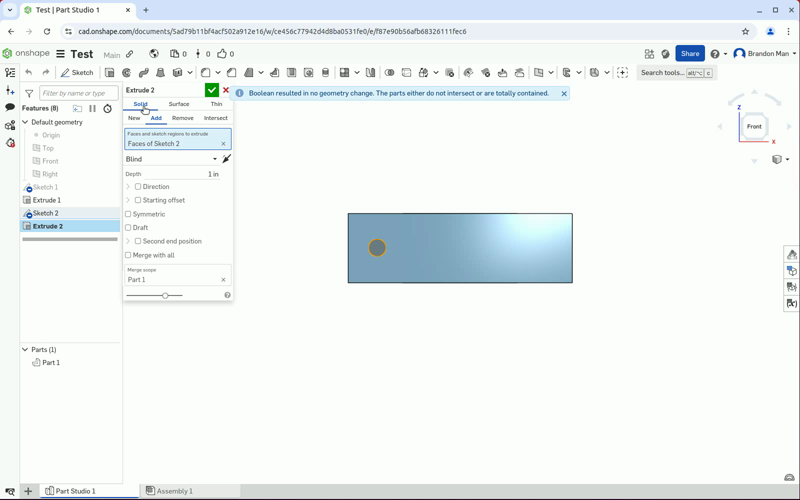
click(143, 106)
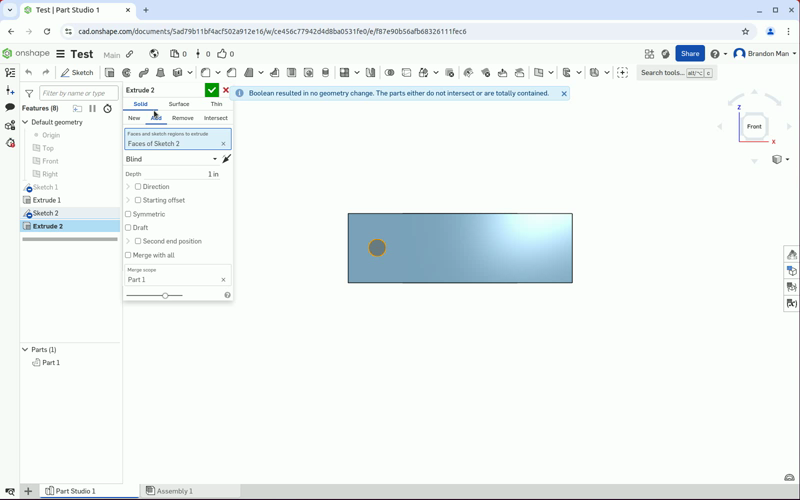
mouse_move(186, 120)
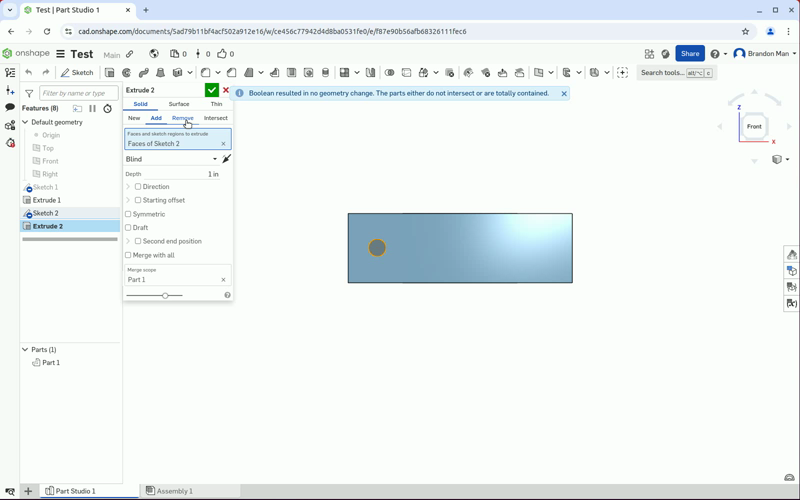
click(186, 120)
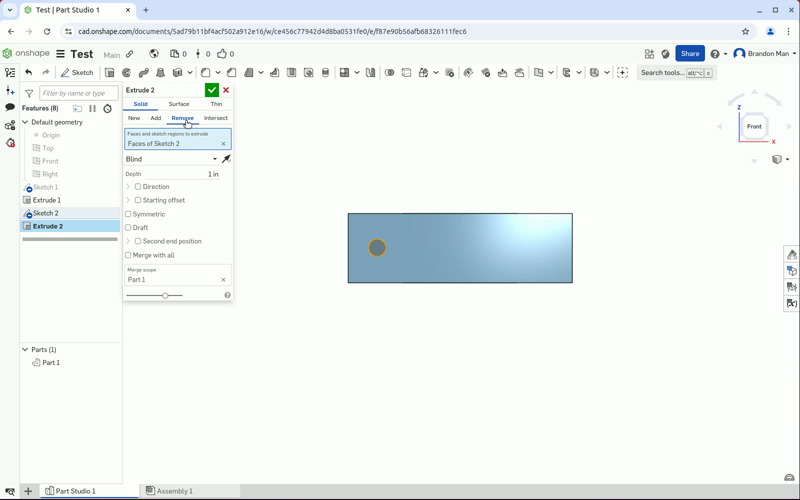
key(tab, 4)
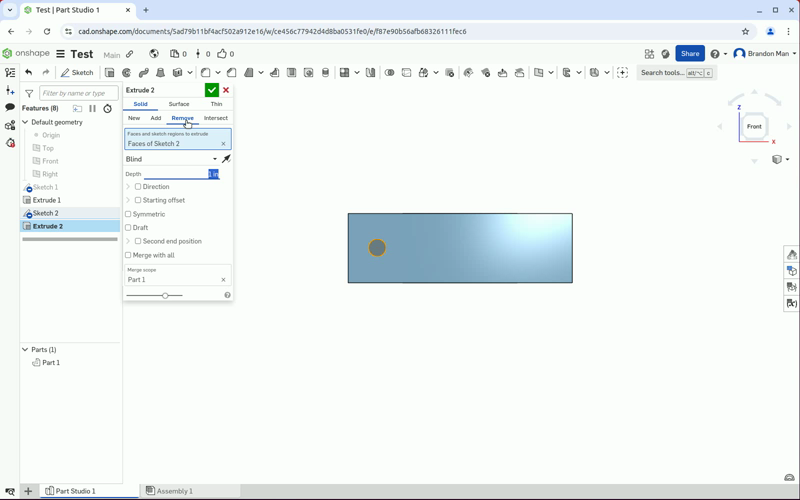
text(17.812)
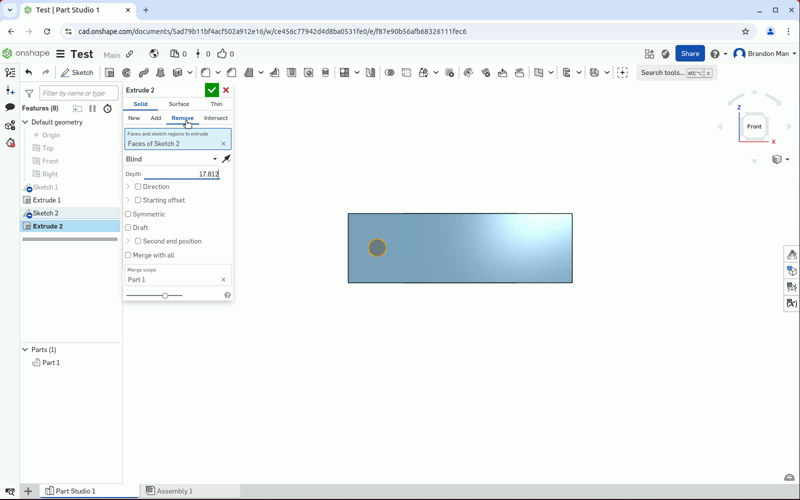
key(tab, 3)
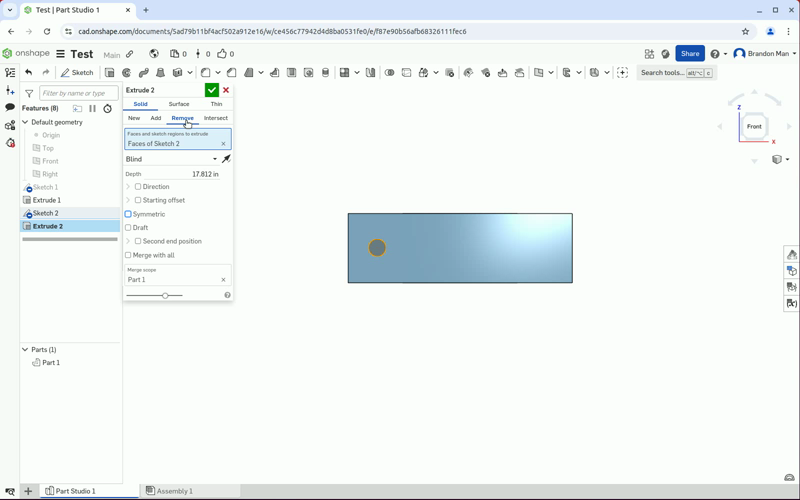
key(space)
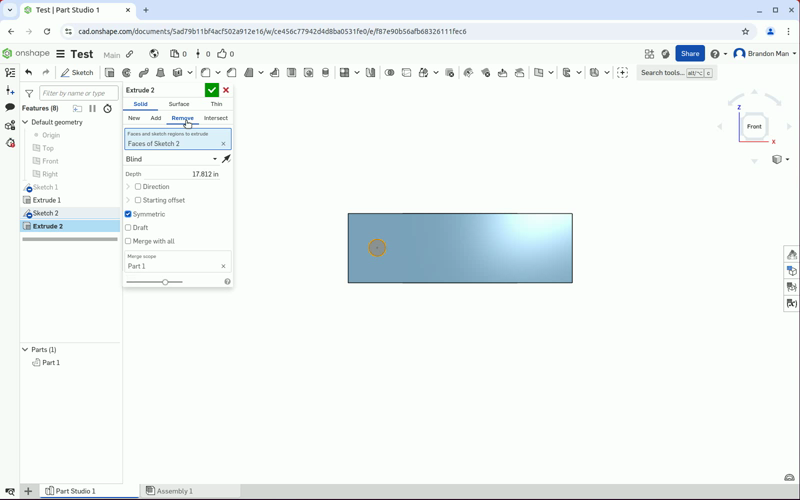
key(tab, 2)
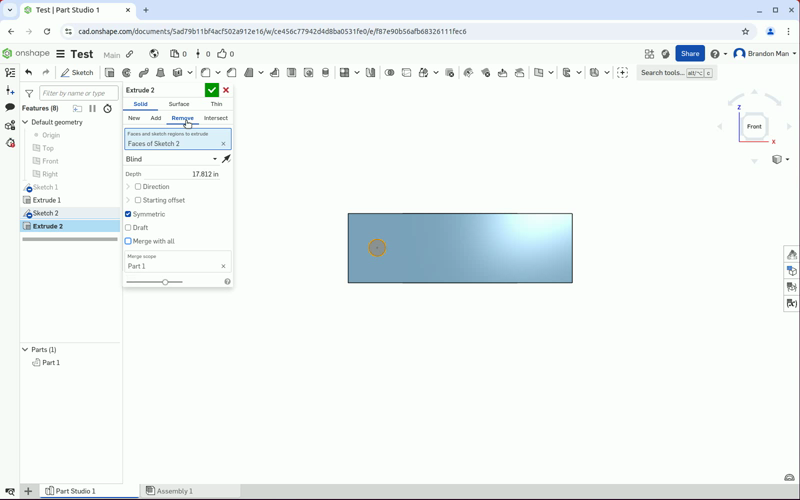
key(space)
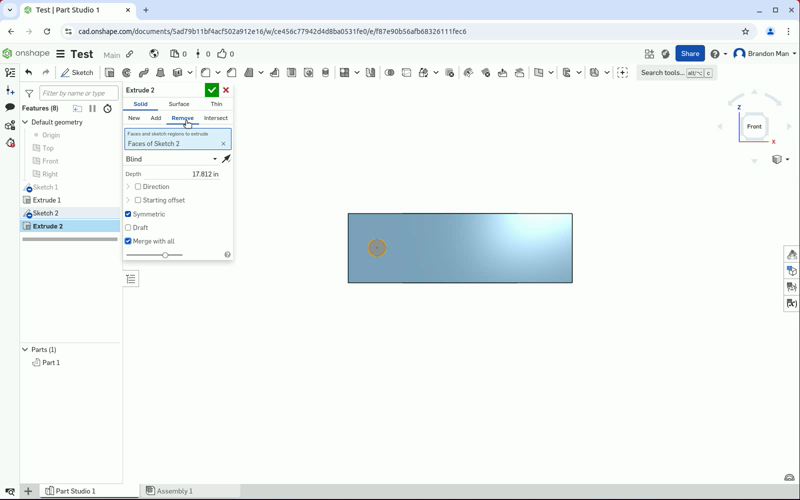
key(enter)
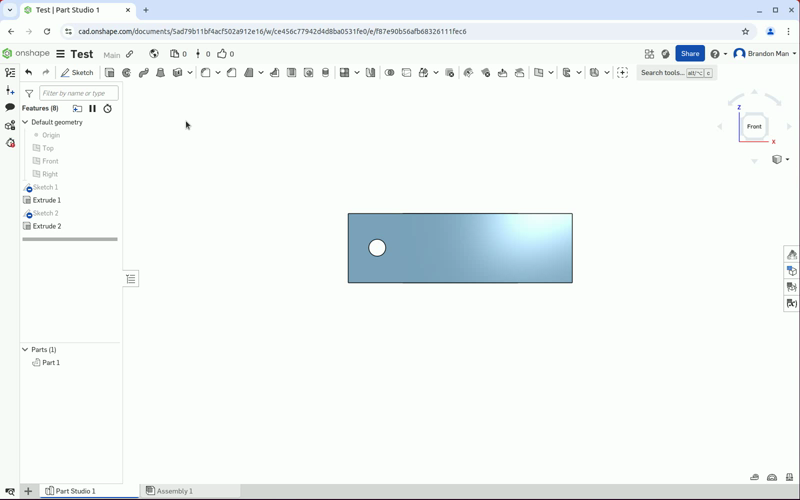
key(shift+h)
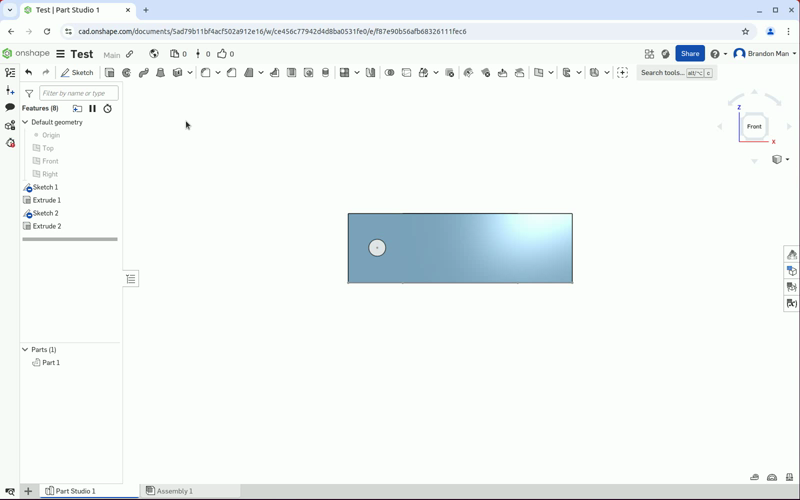
key(shift+h)
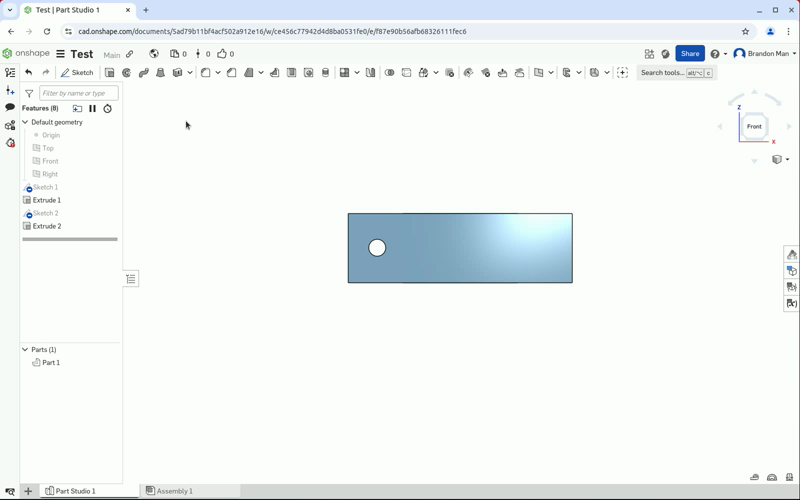
mouse_move(73, 189)
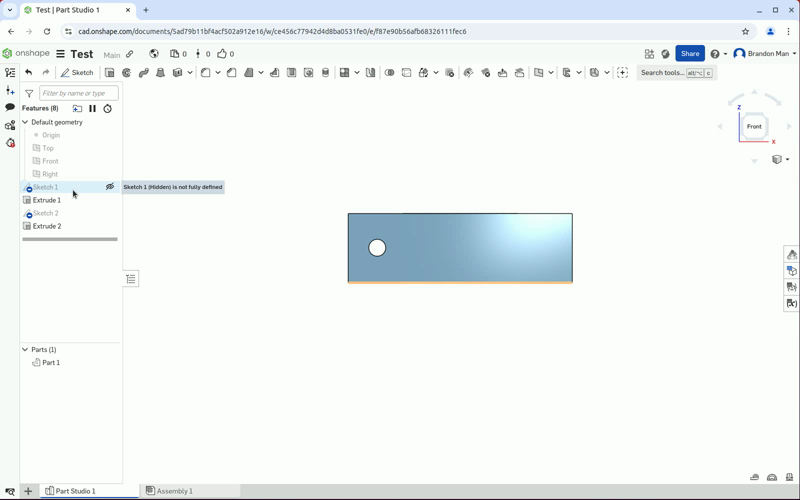
click(73, 189)
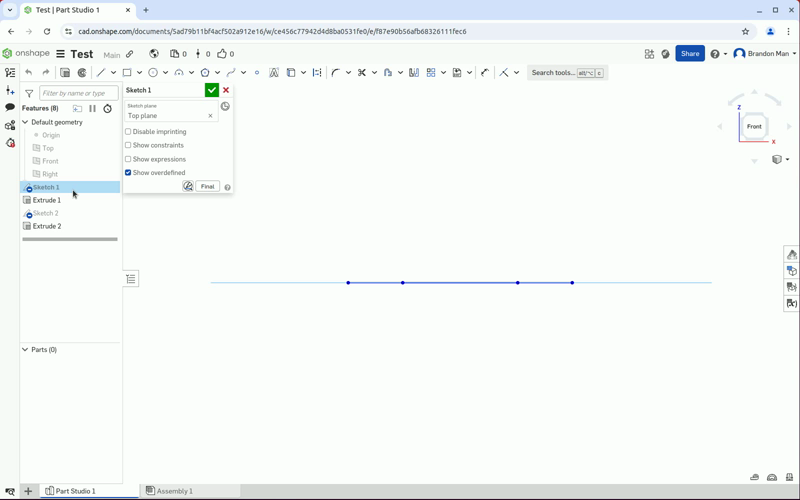
mouse_move(229, 92)
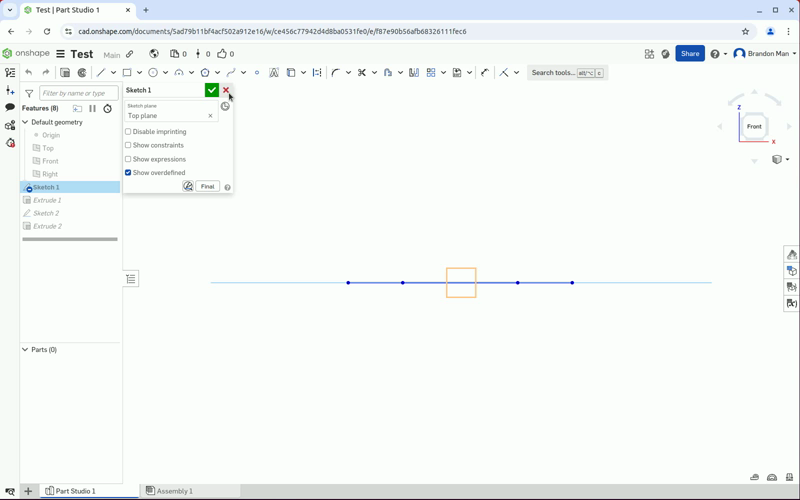
click(229, 92)
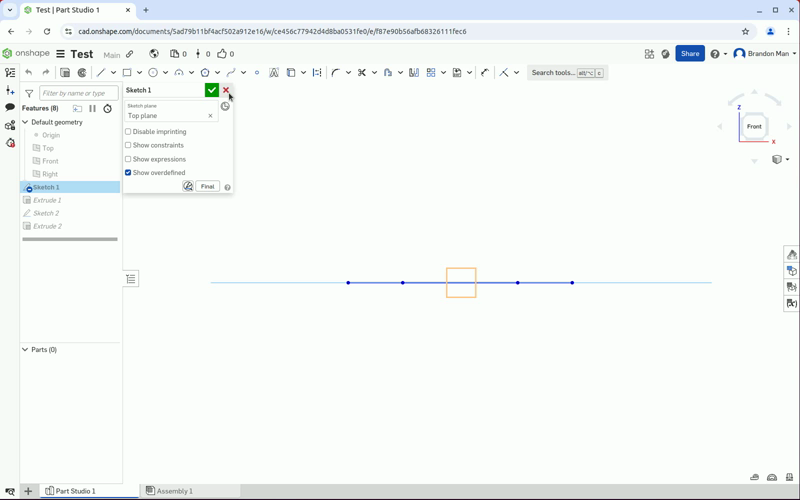
key(shift+s)
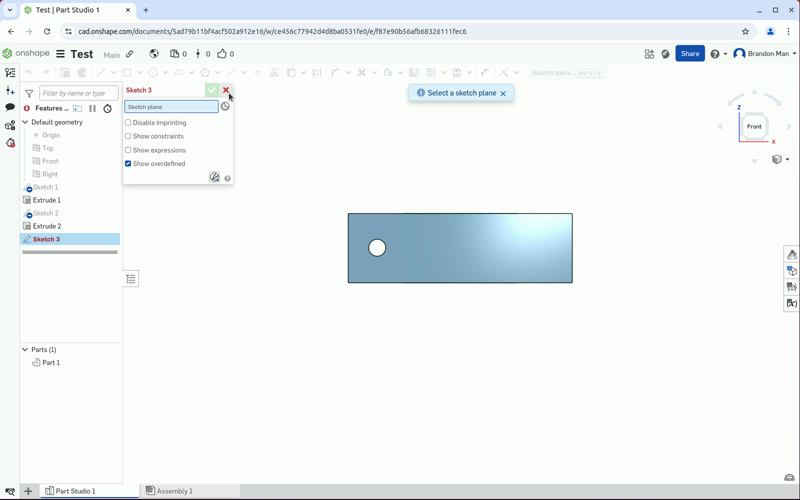
mouse_move(73, 163)
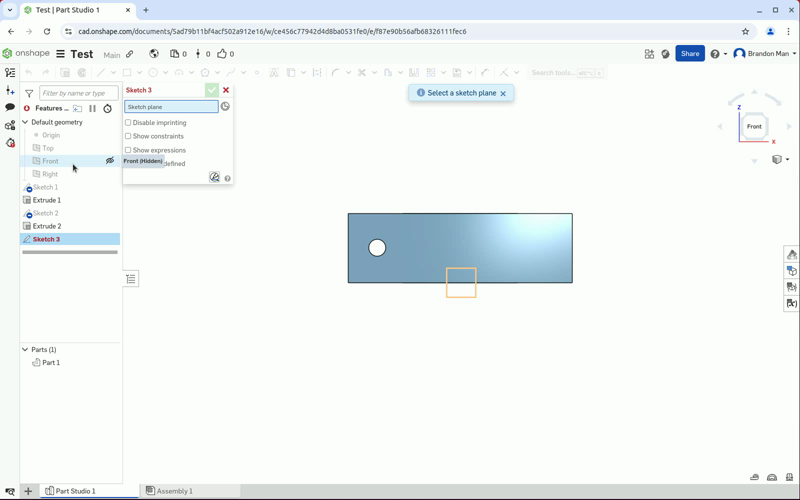
click(73, 163)
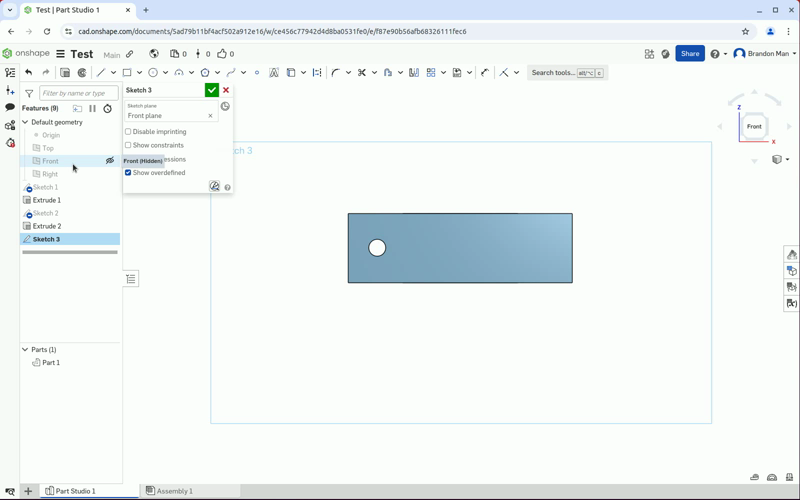
mouse_move(73, 352)
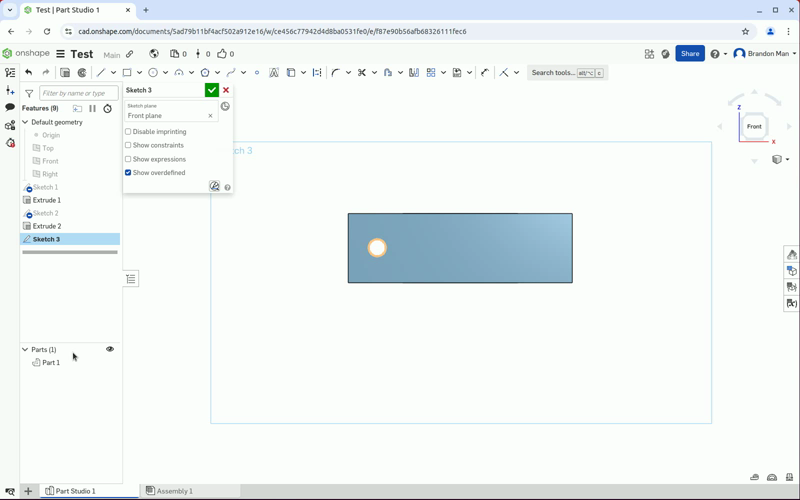
key(y)
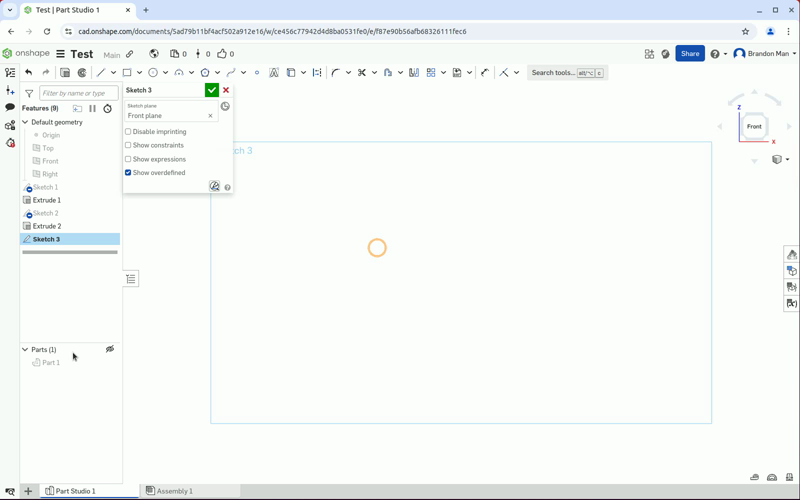
key(c)
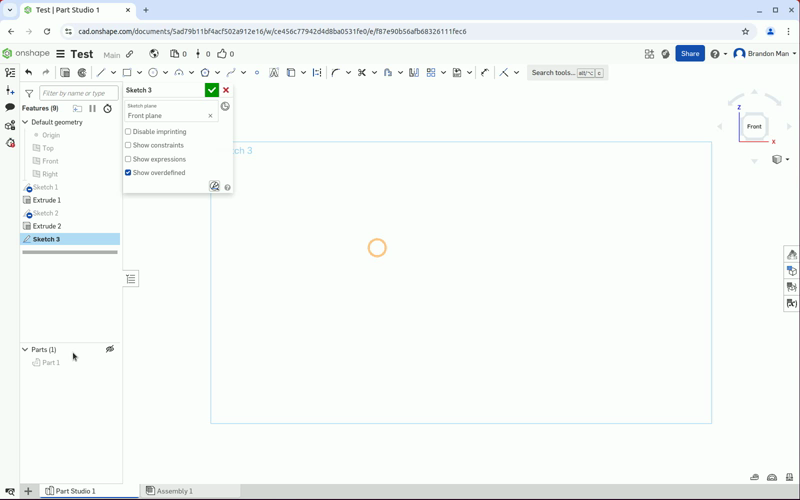
key_down(shift)
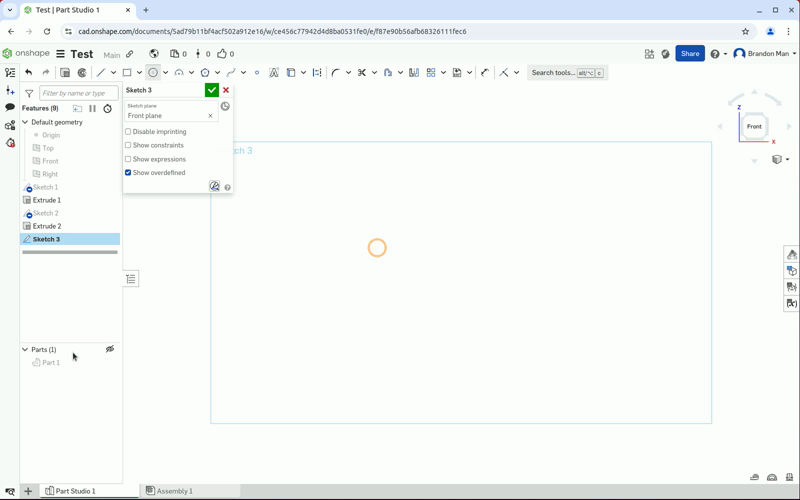
mouse_move(545, 247)
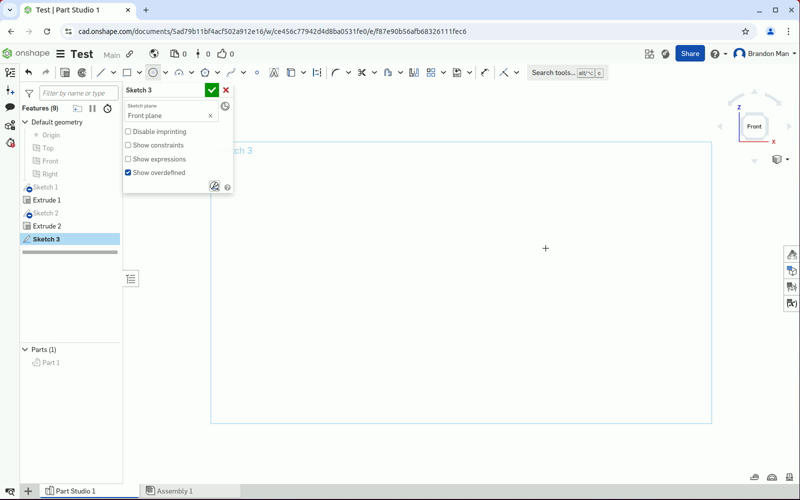
click(545, 247)
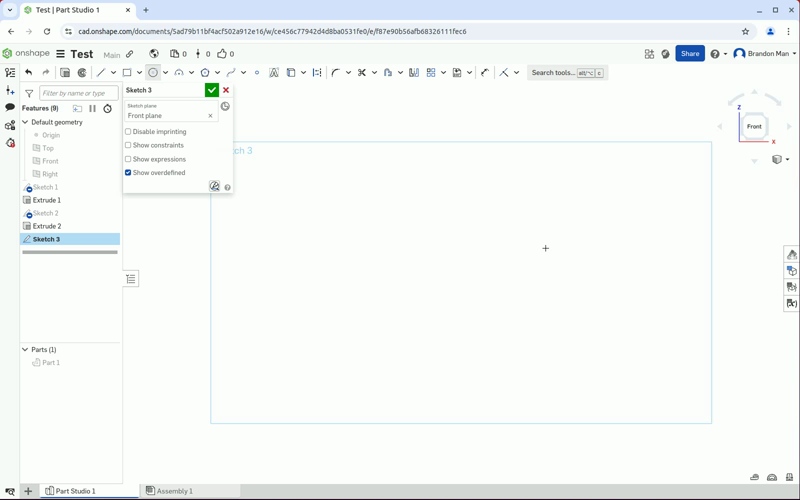
key_up(shift)
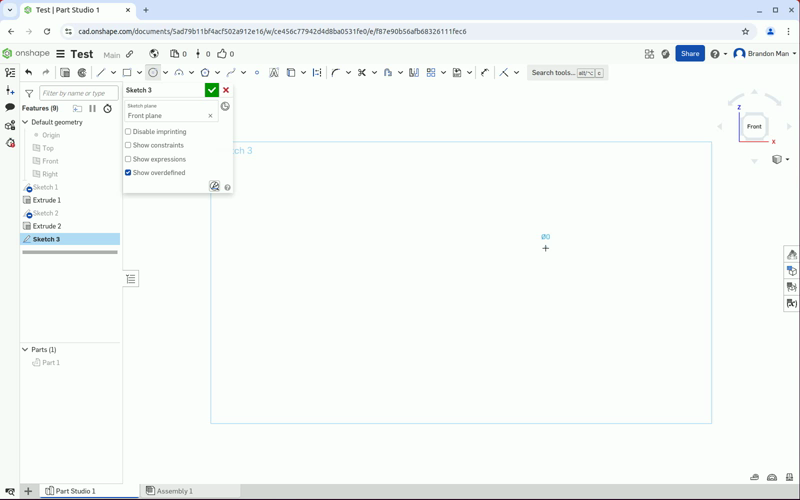
mouse_move(554, 247)
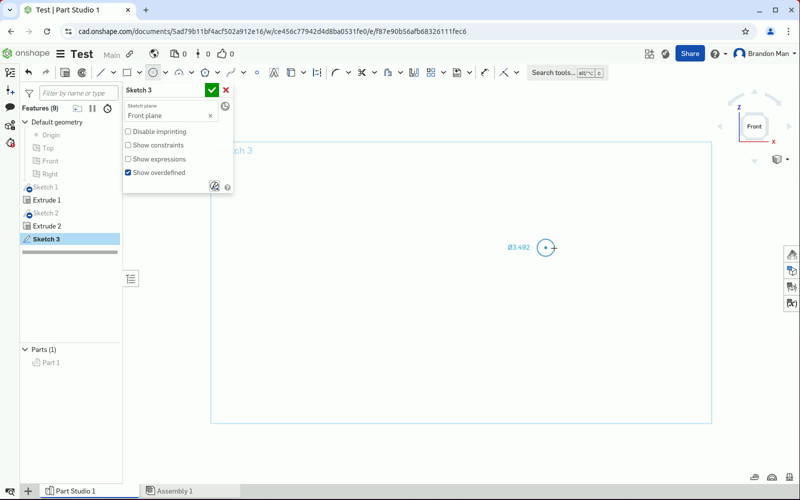
click(554, 247)
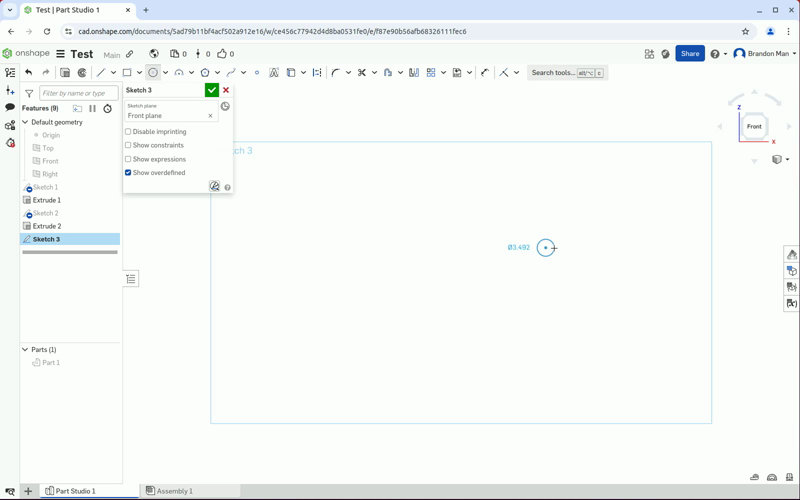
key(esc)
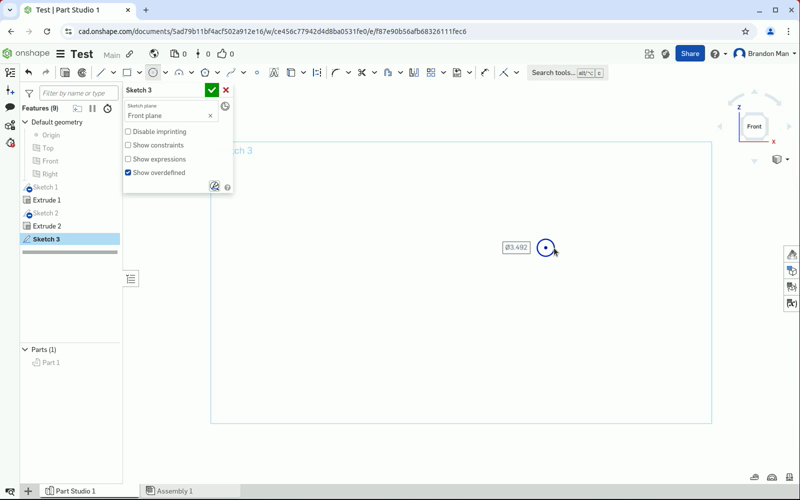
mouse_move(547, 241)
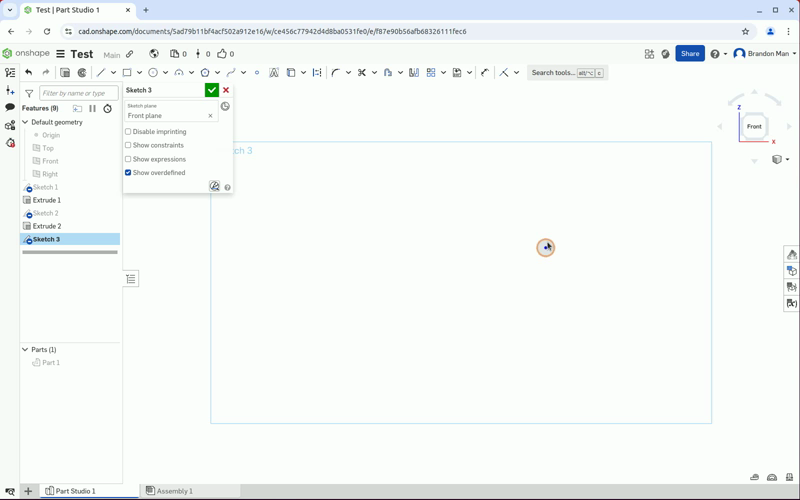
scroll(6)
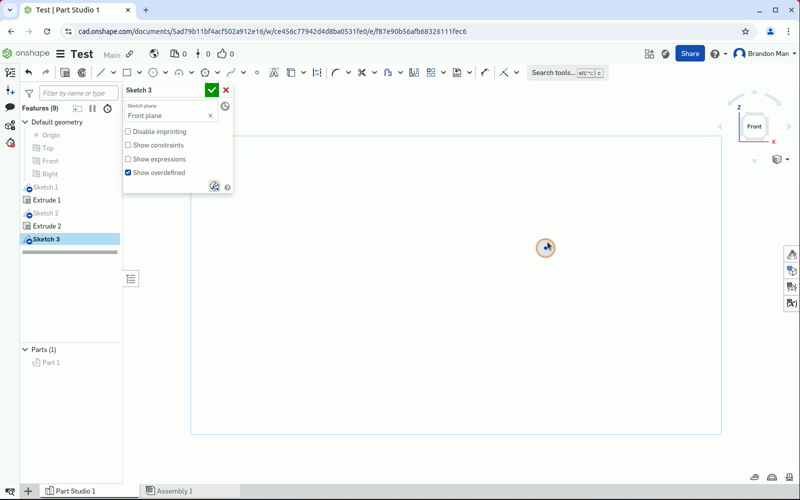
scroll(6)
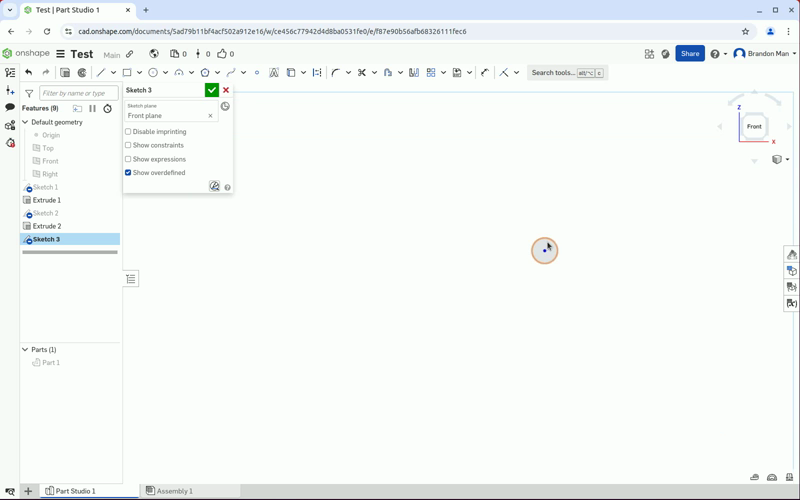
scroll(6)
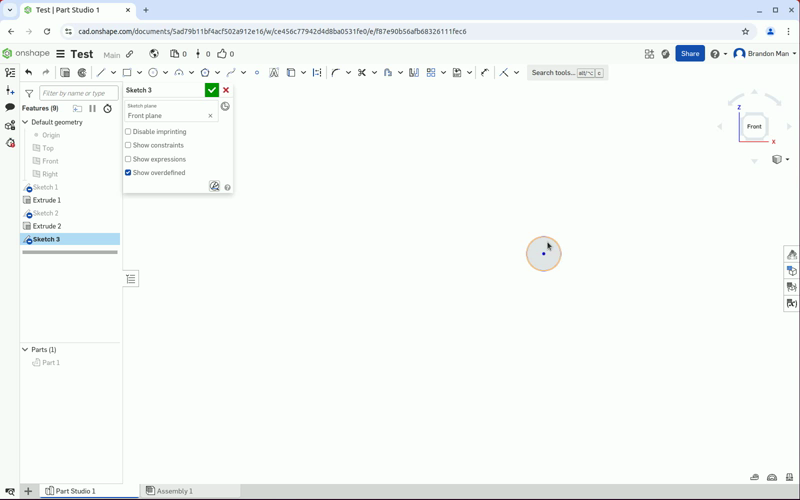
scroll(6)
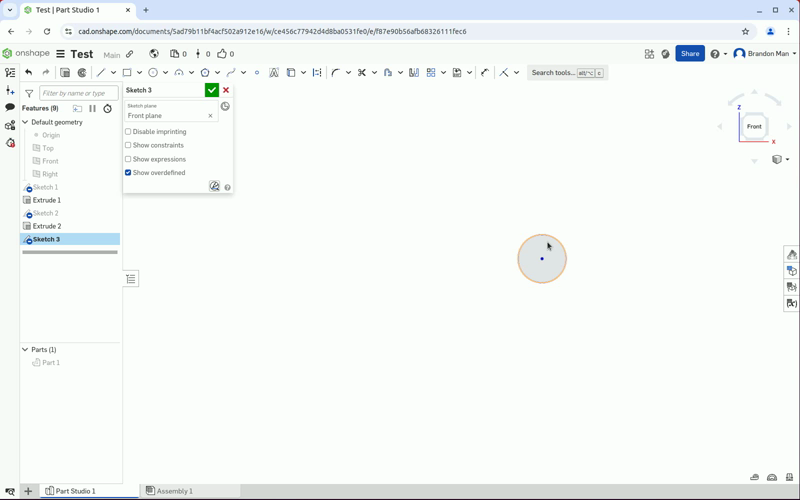
scroll(6)
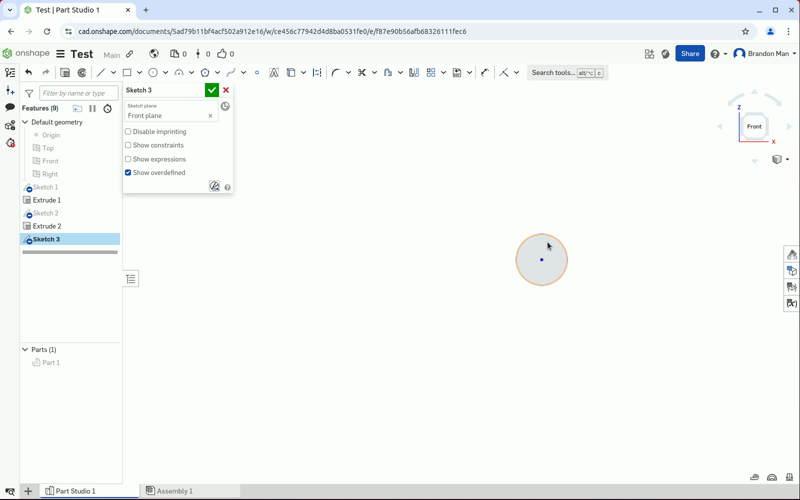
scroll(6)
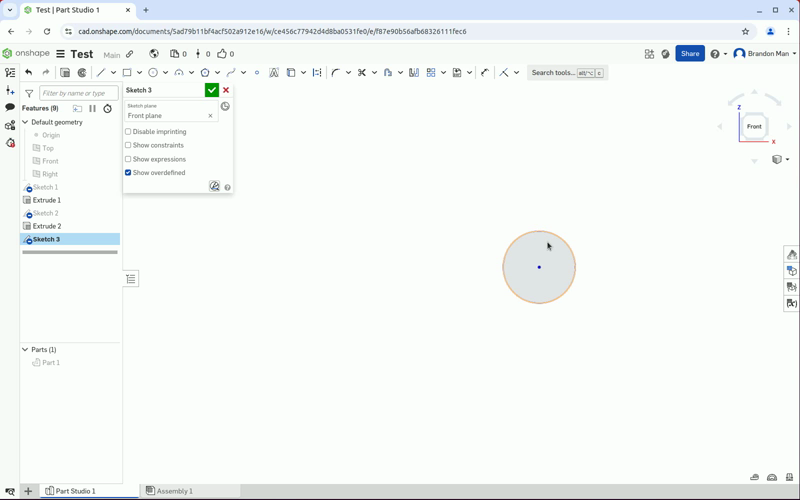
scroll(6)
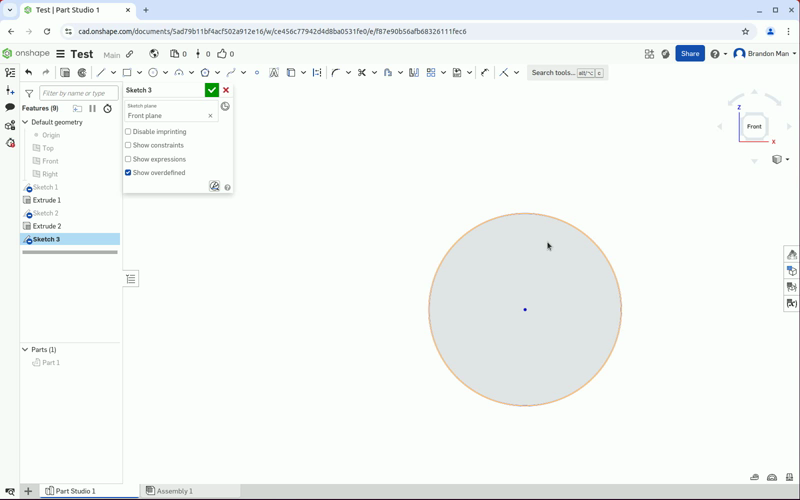
click(547, 241)
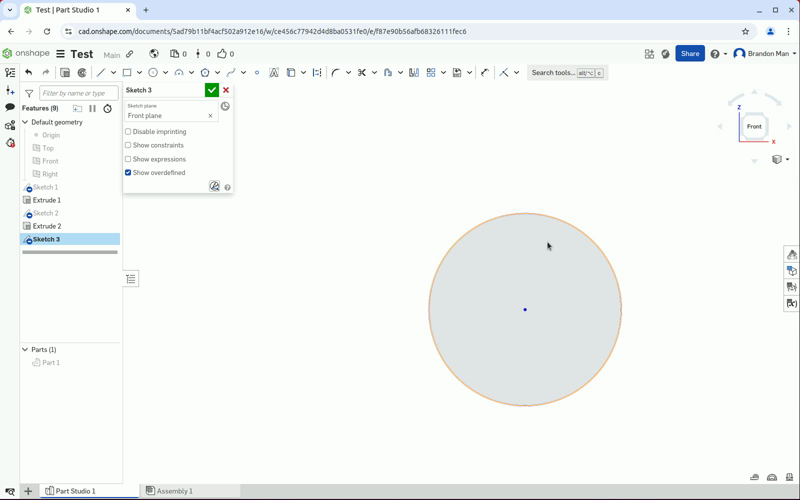
scroll(-6)
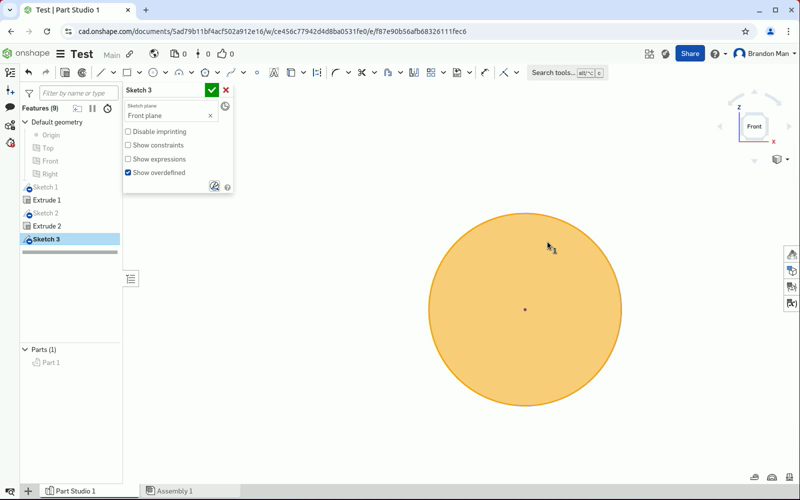
scroll(-6)
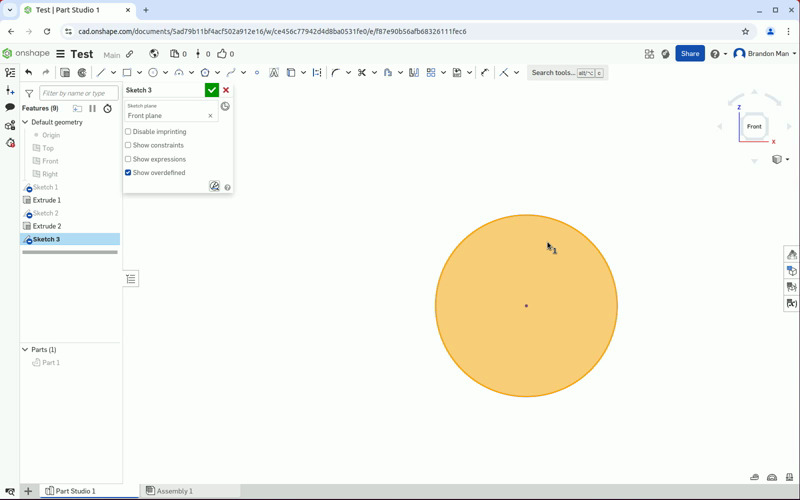
scroll(-6)
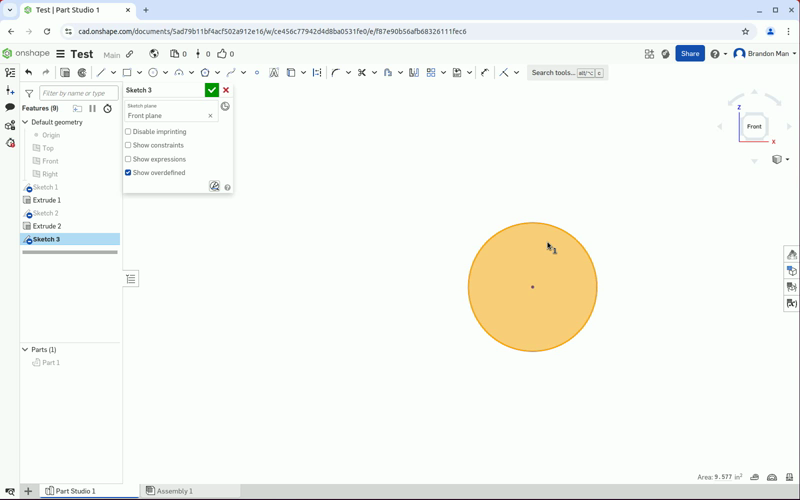
scroll(-6)
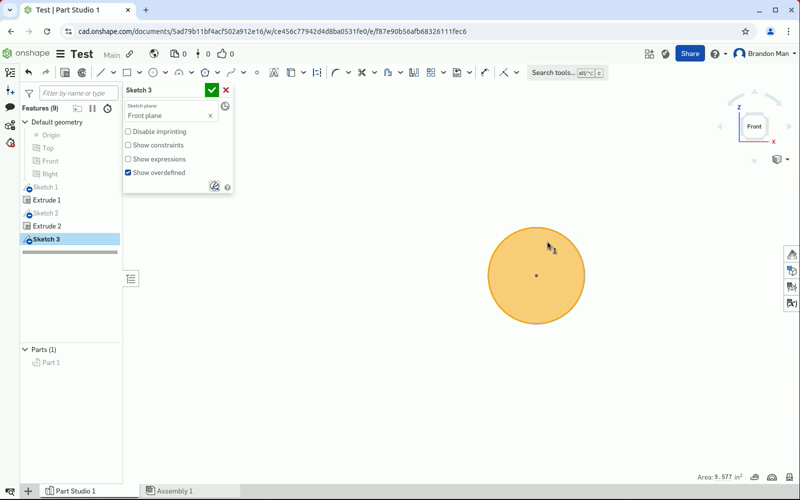
scroll(-6)
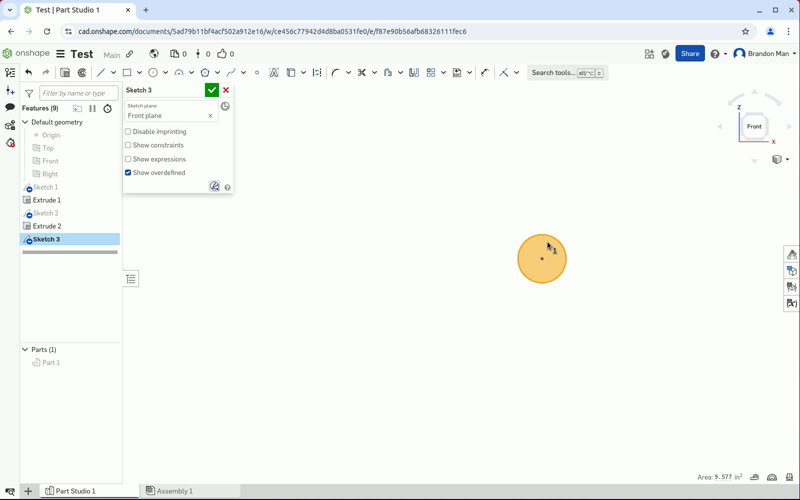
scroll(-6)
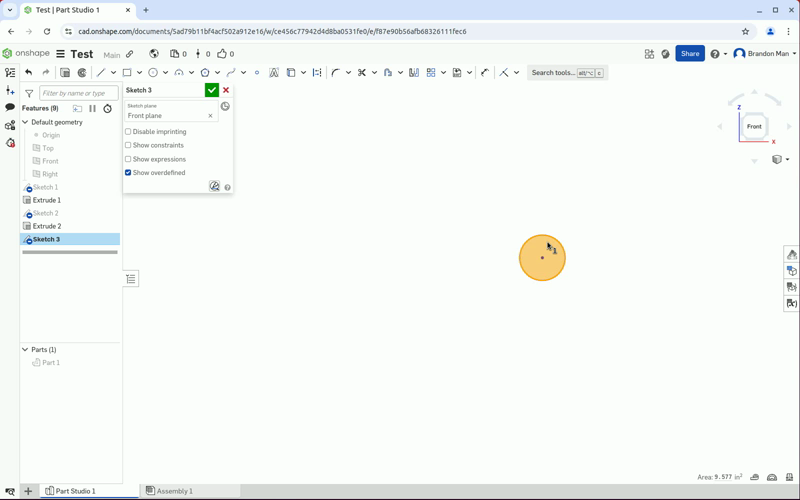
scroll(-6)
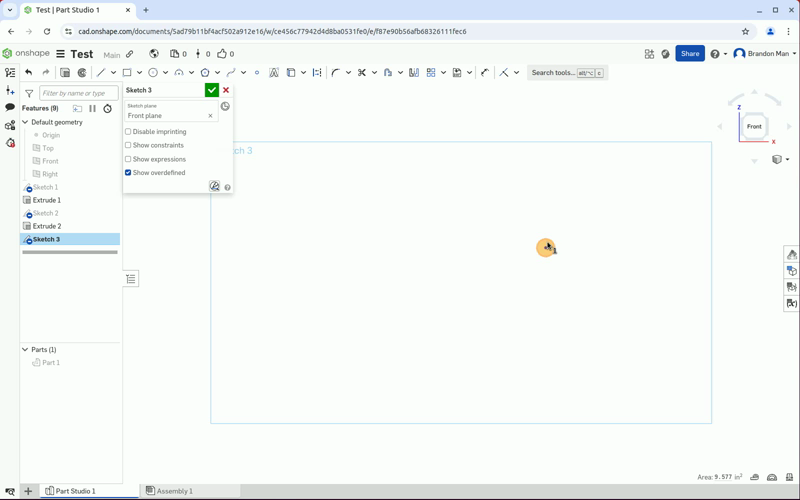
mouse_move(73, 352)
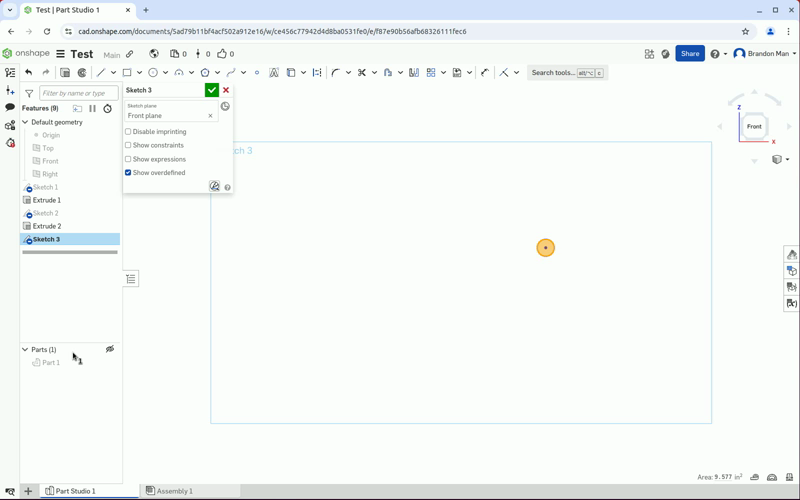
key(shift+y)
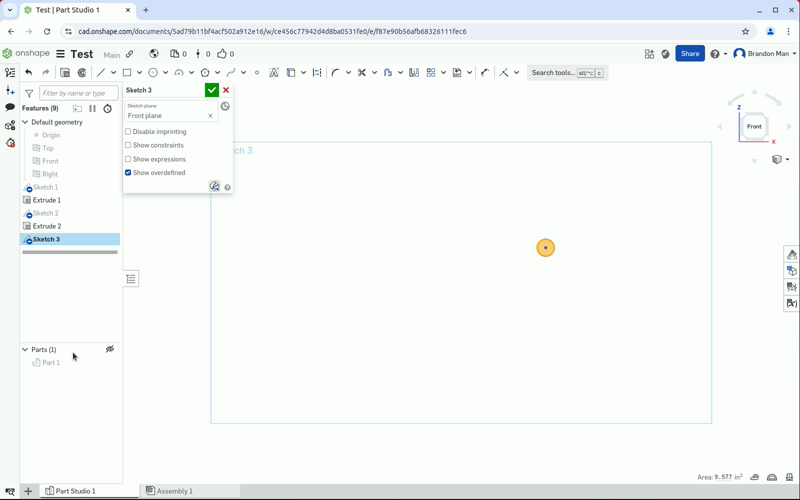
key(shift+e)
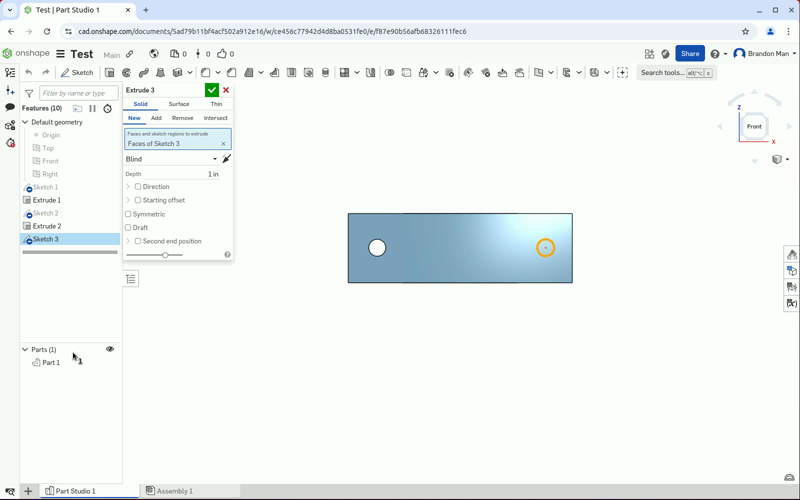
mouse_move(143, 106)
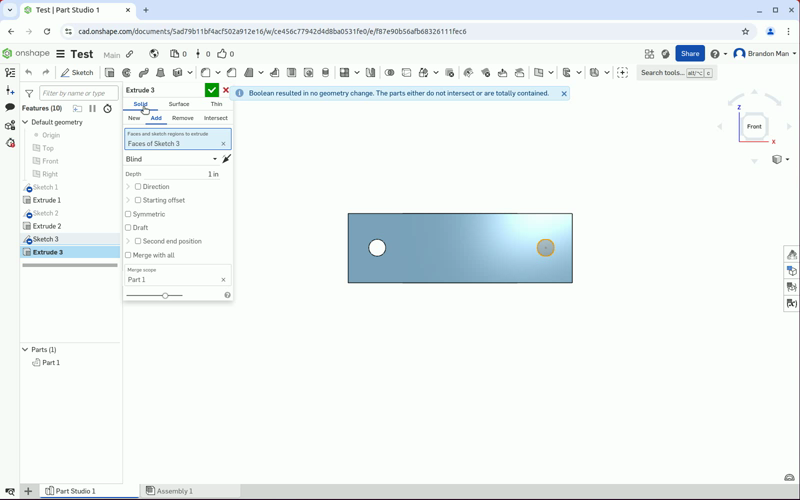
click(143, 106)
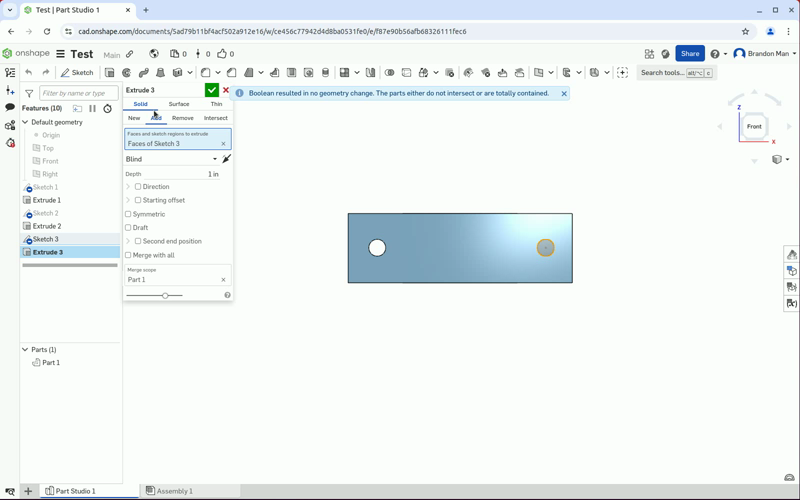
mouse_move(186, 120)
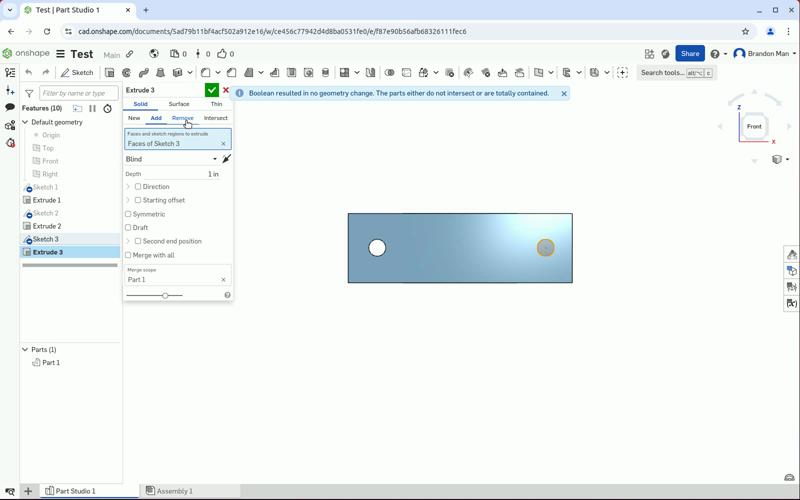
click(186, 120)
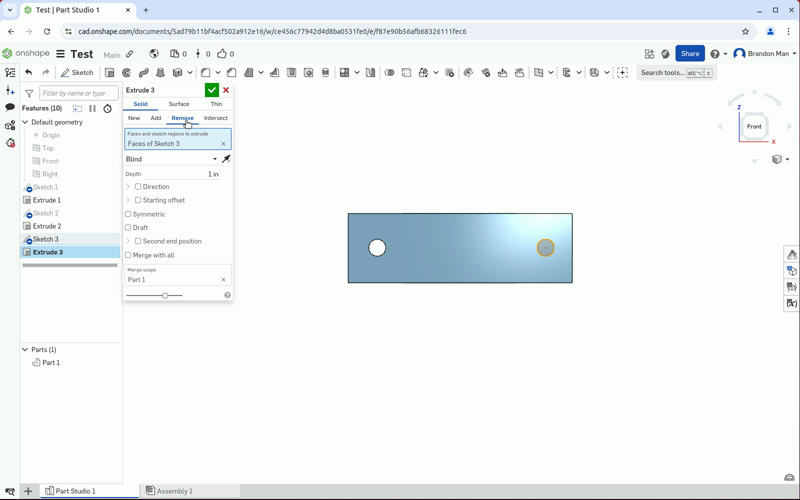
key(tab, 4)
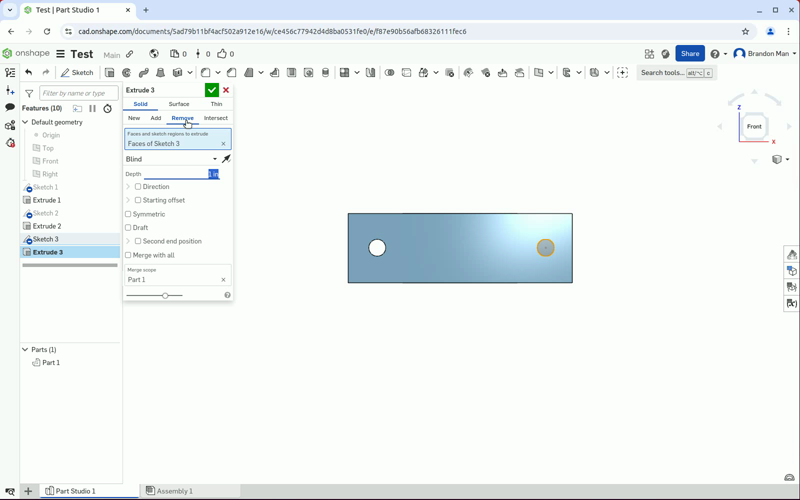
text(17.812)
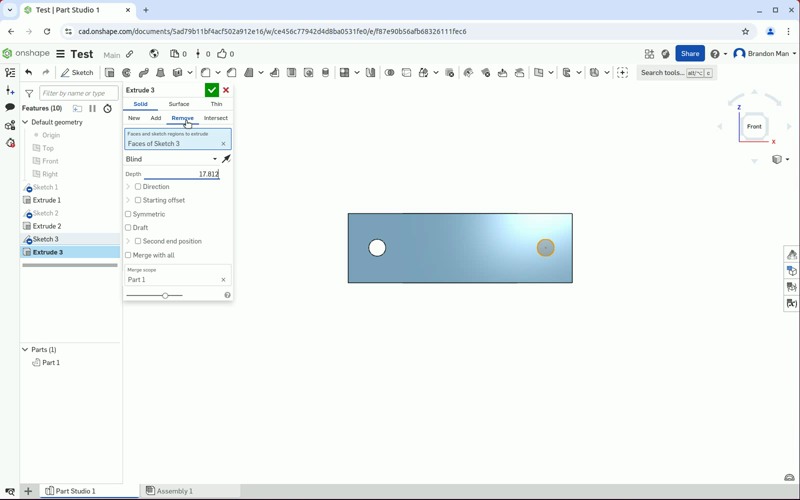
key(tab, 3)
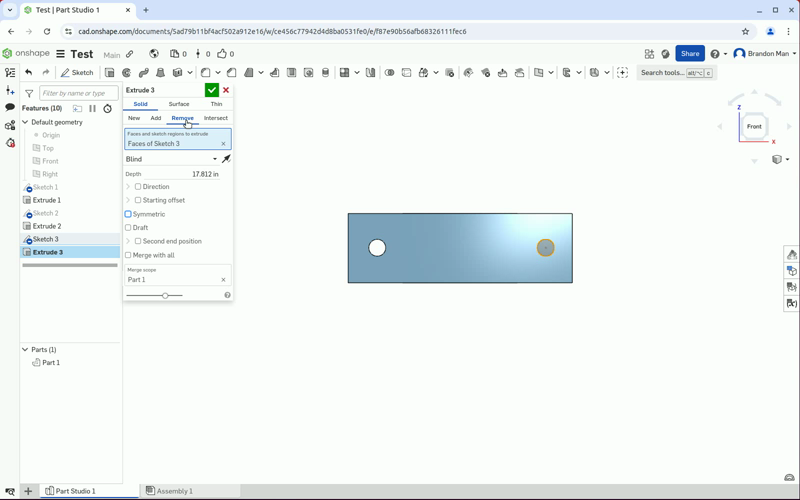
key(space)
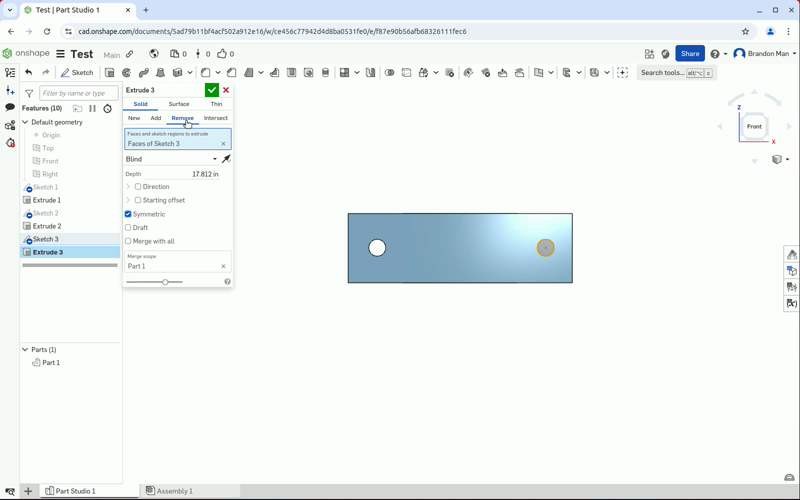
key(tab, 2)
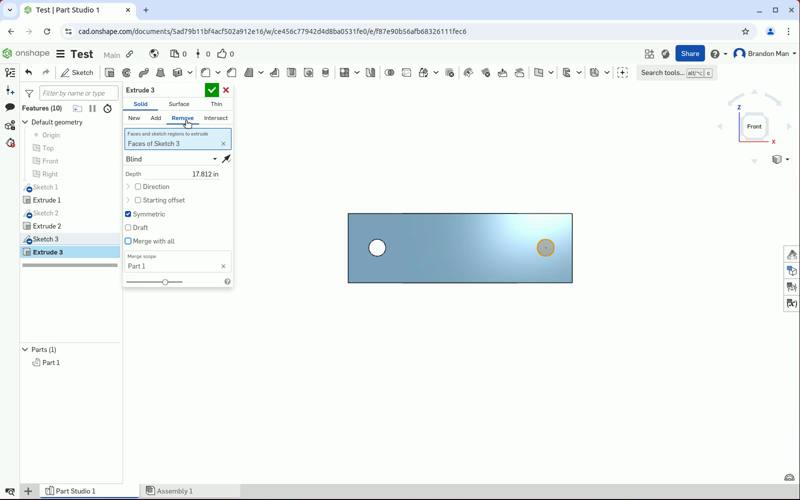
key(space)
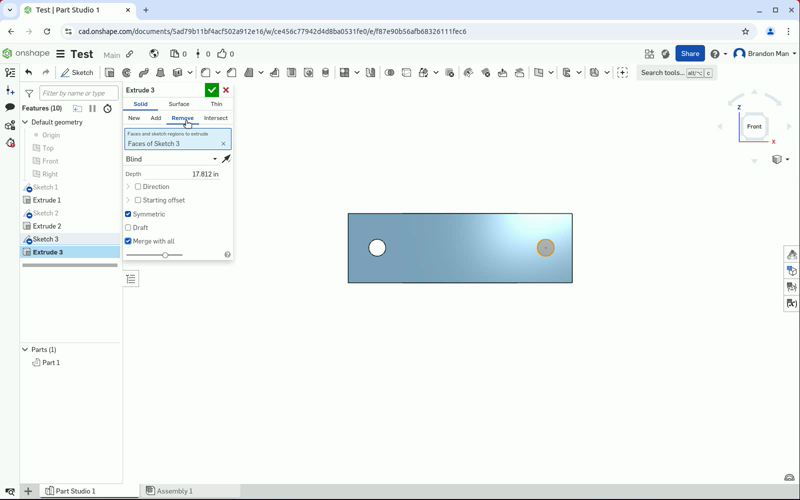
key(enter)
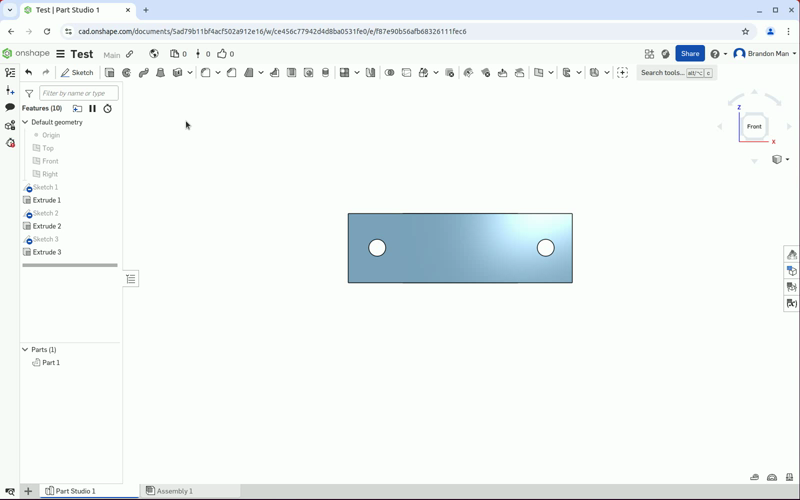
key(shift+h)
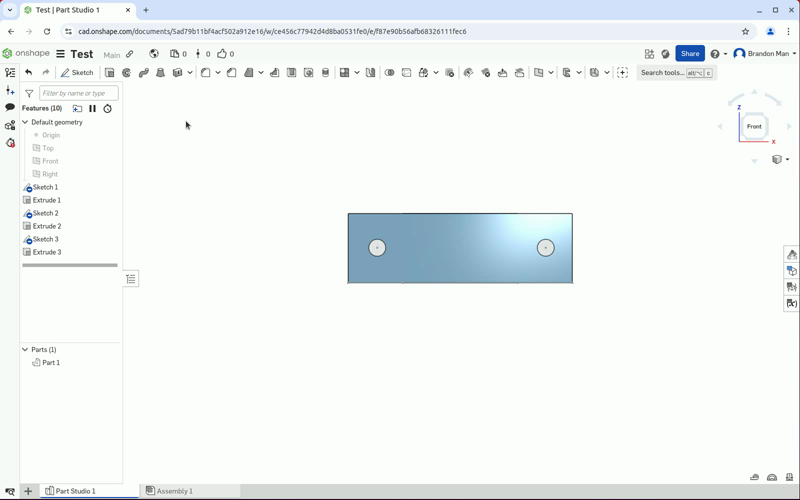
key(shift+h)
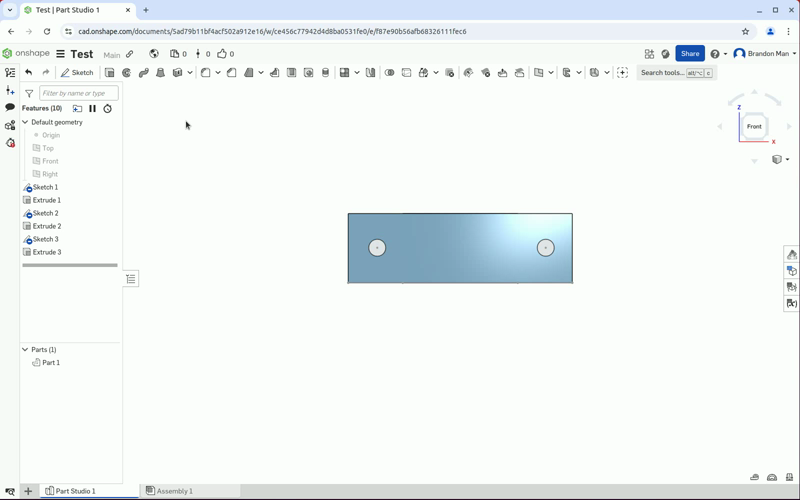
key(shift+7)
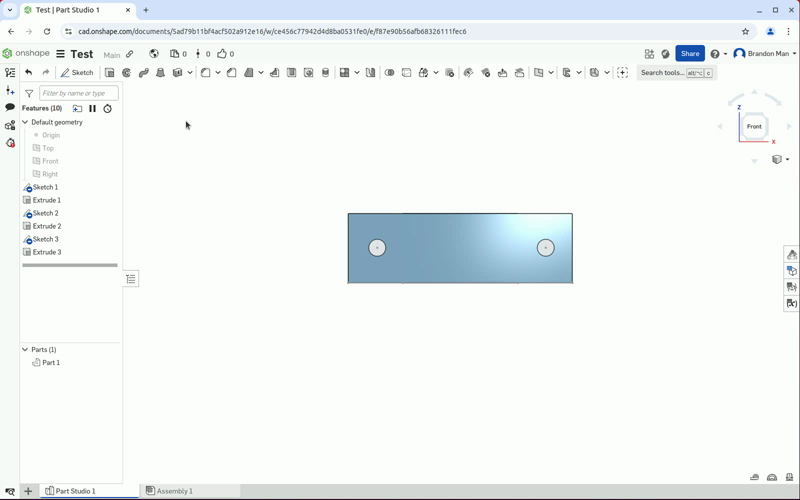
key(left, 2)
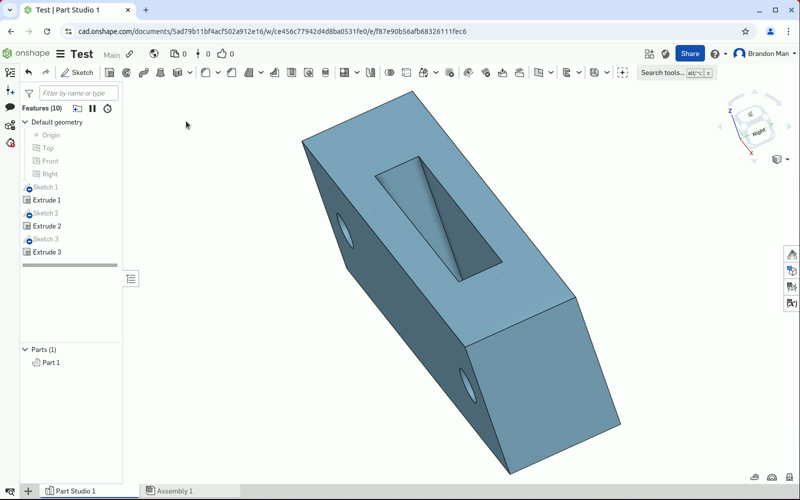
key(down, 2)
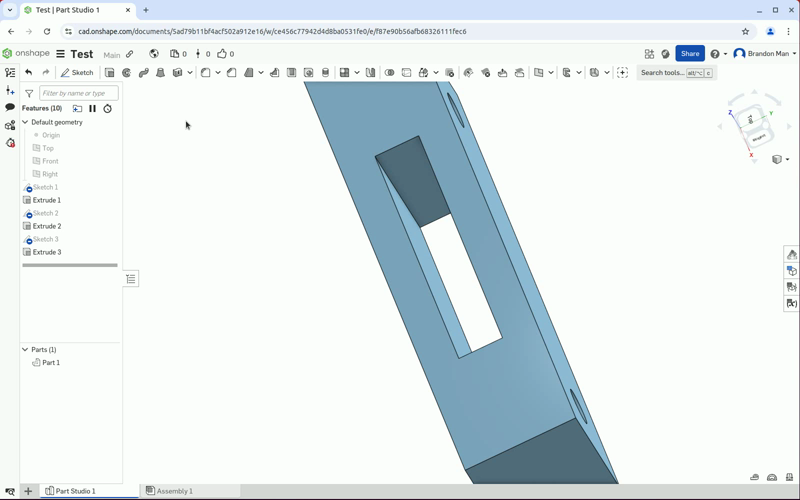
key(up, 2)
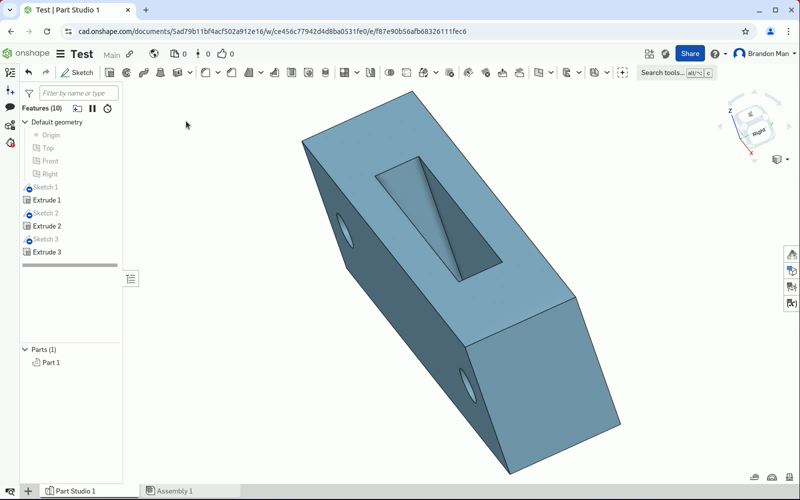
key(right, 2)
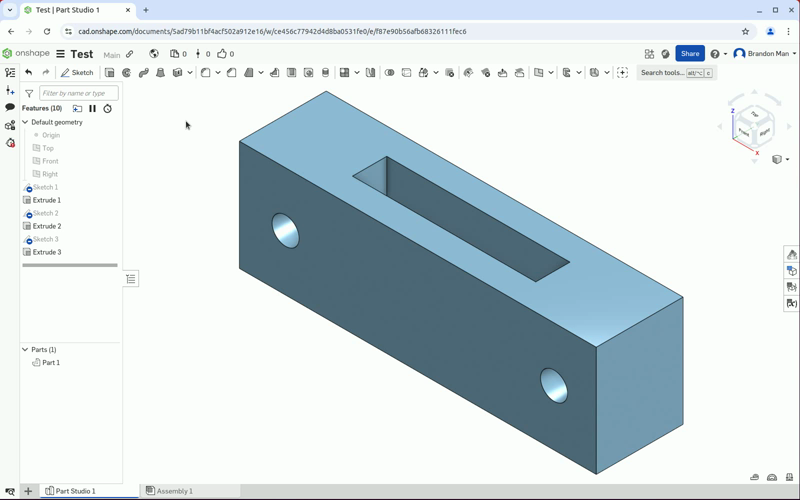
mouse_move(73, 189)
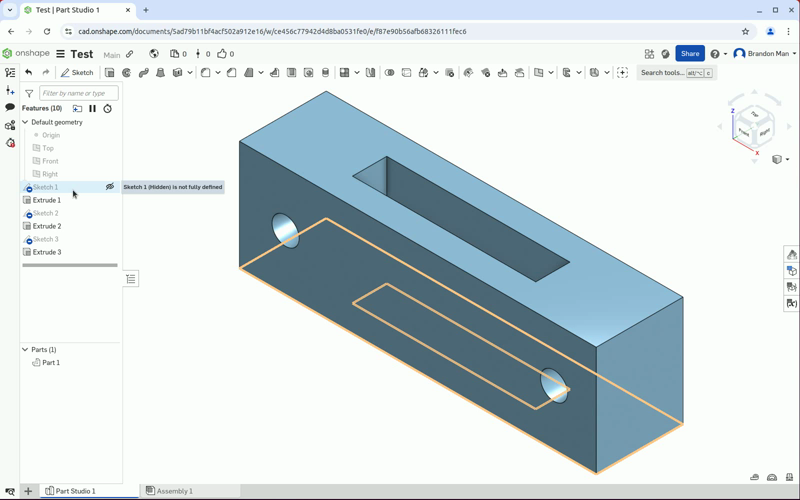
click(73, 189)